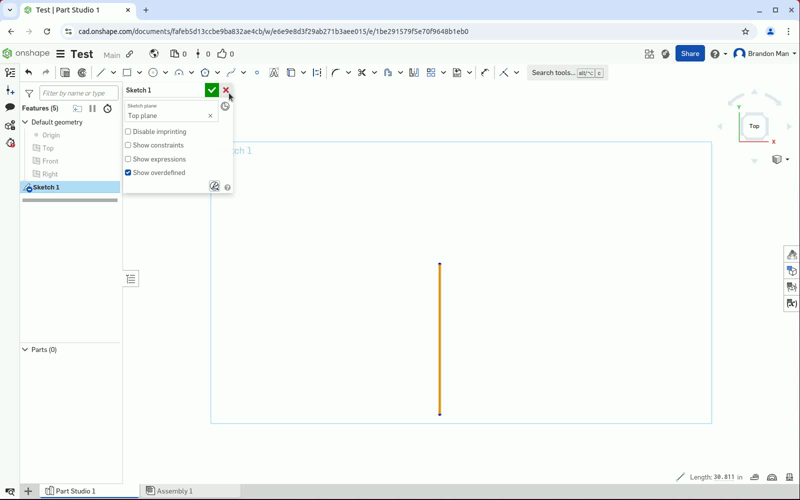
key(shift+h)
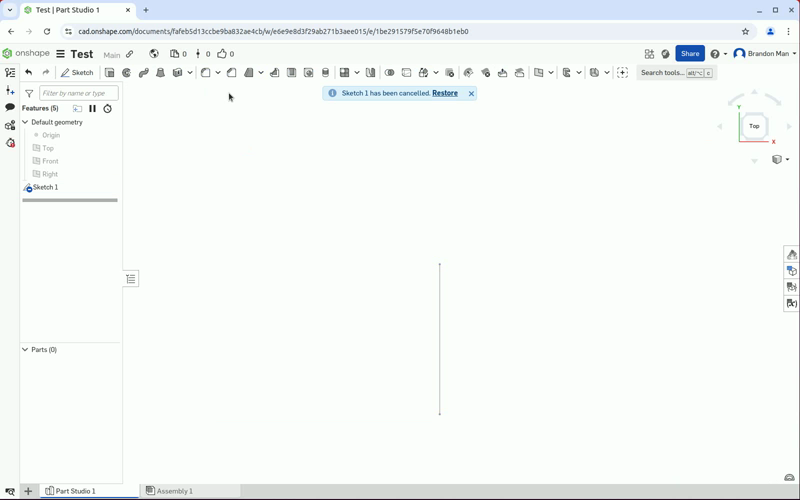
key(shift+s)
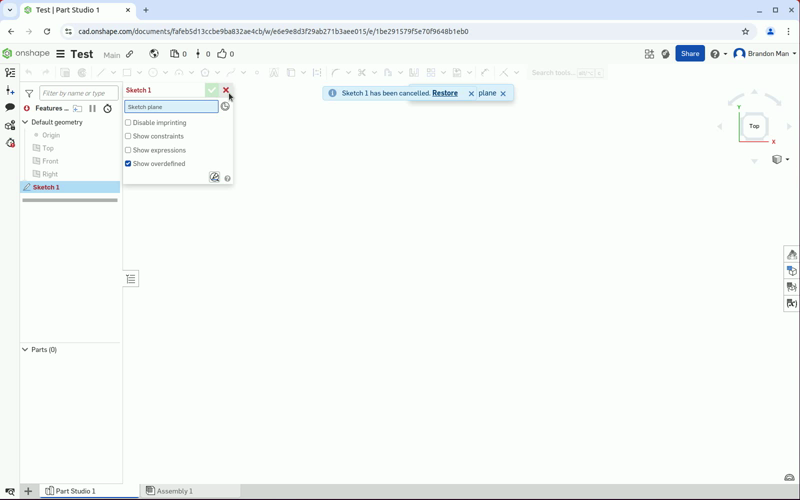
mouse_move(73, 150)
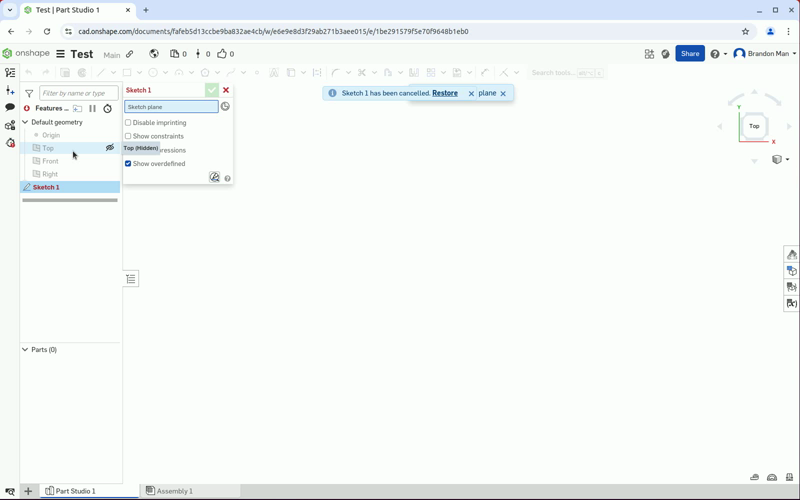
click(73, 150)
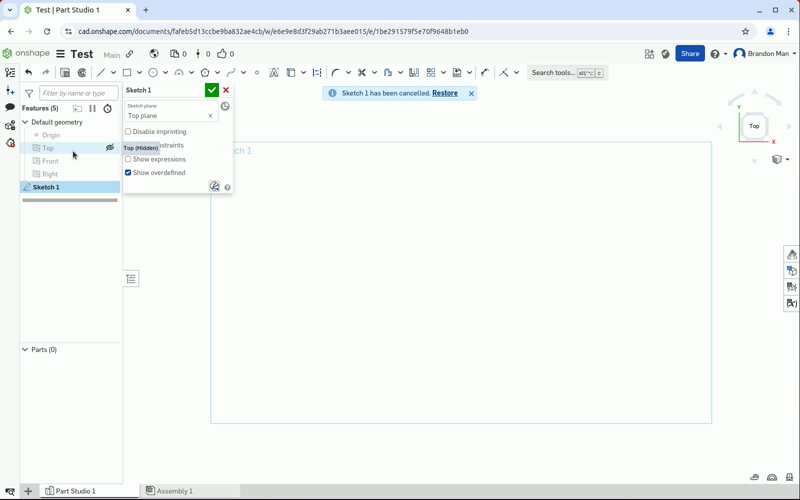
mouse_move(73, 352)
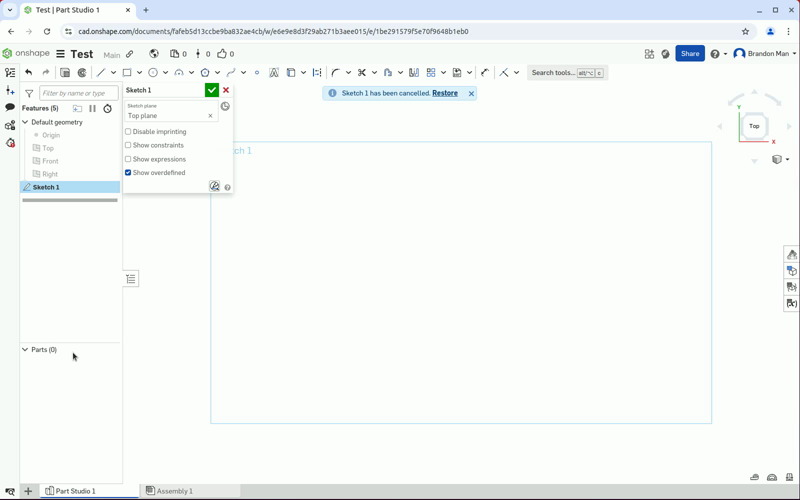
key(y)
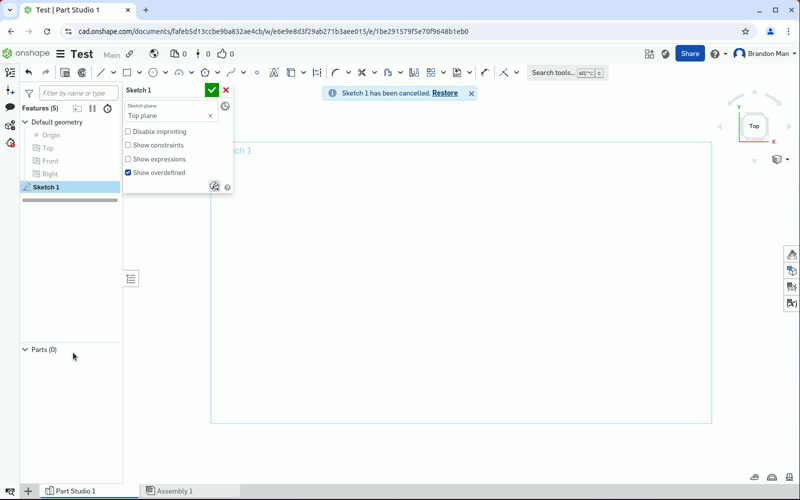
key(l)
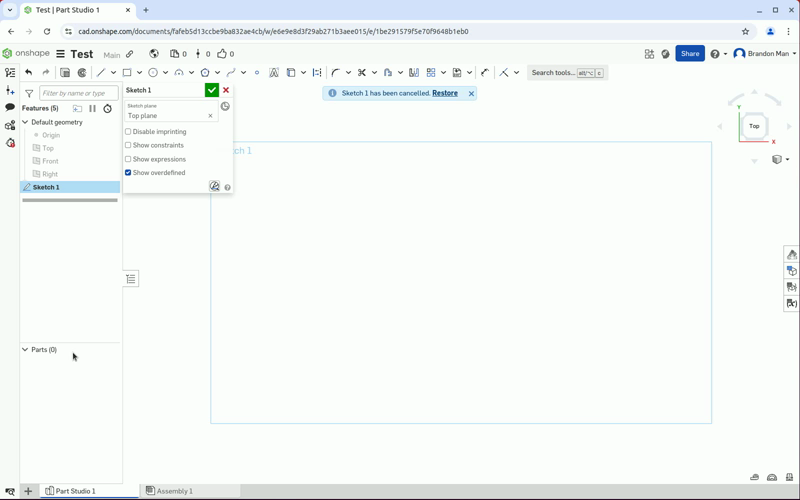
key_down(shift)
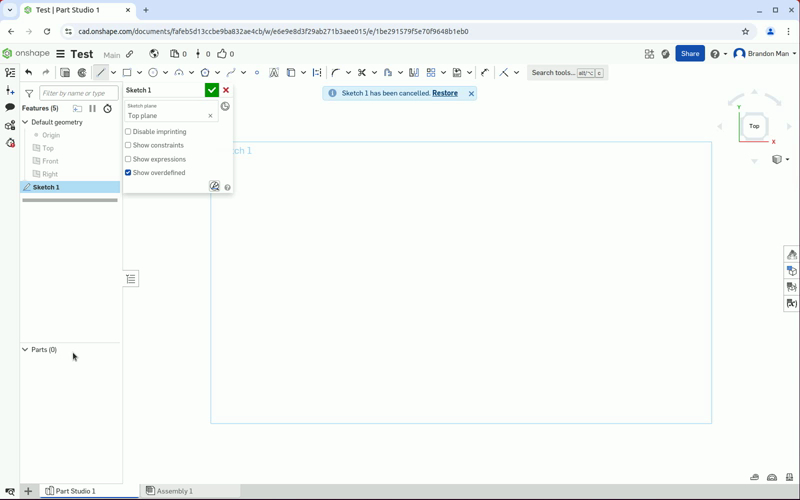
mouse_move(401, 395)
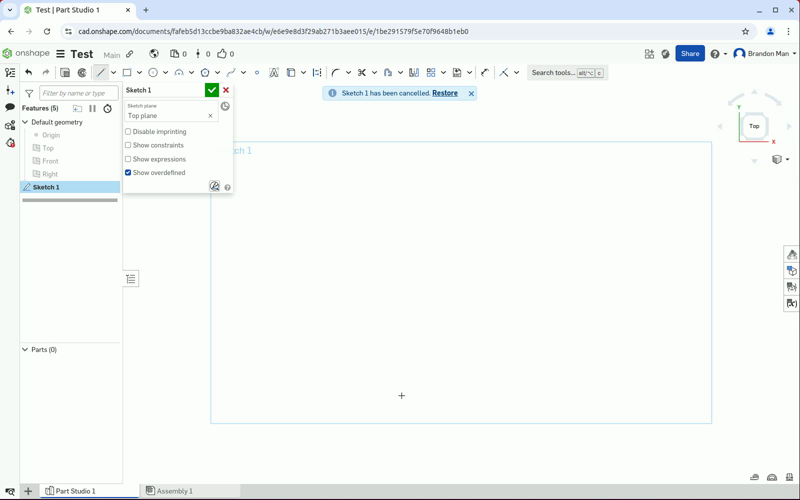
click(401, 395)
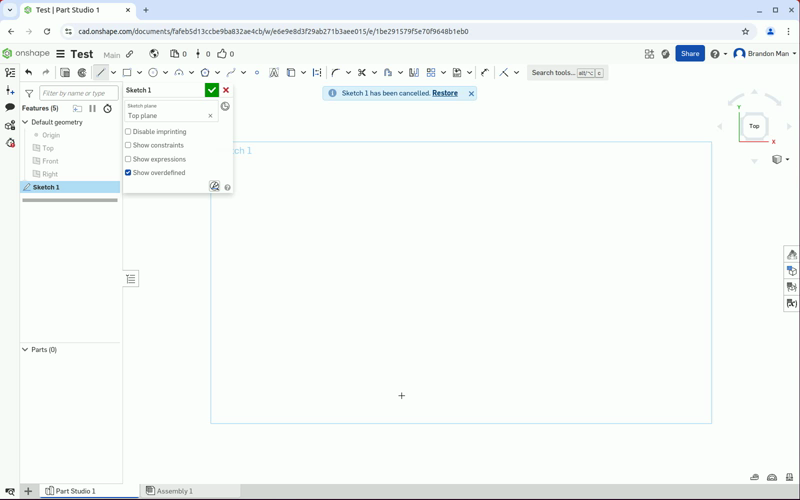
key_up(shift)
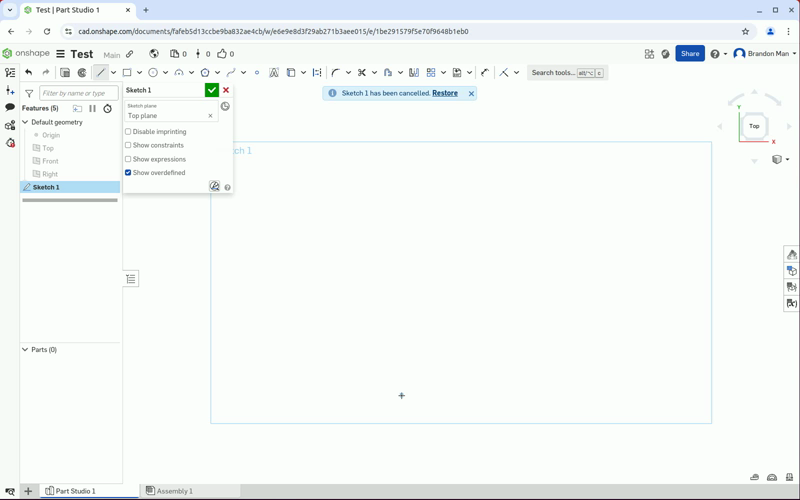
key_down(shift)
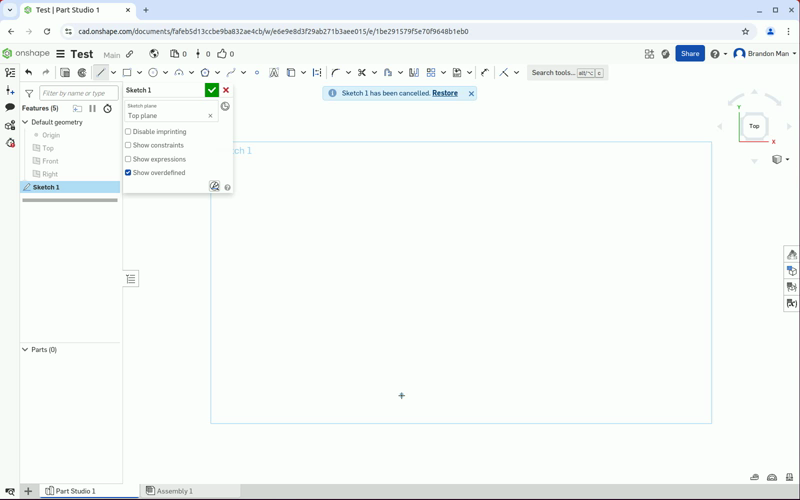
mouse_move(518, 395)
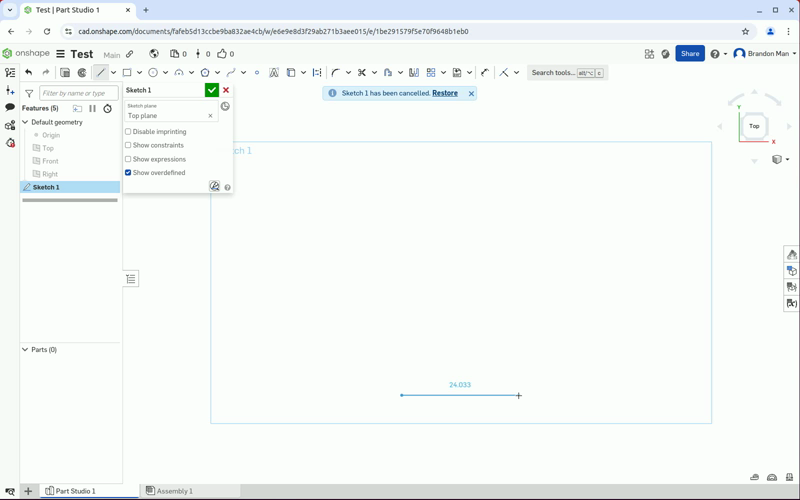
click(518, 395)
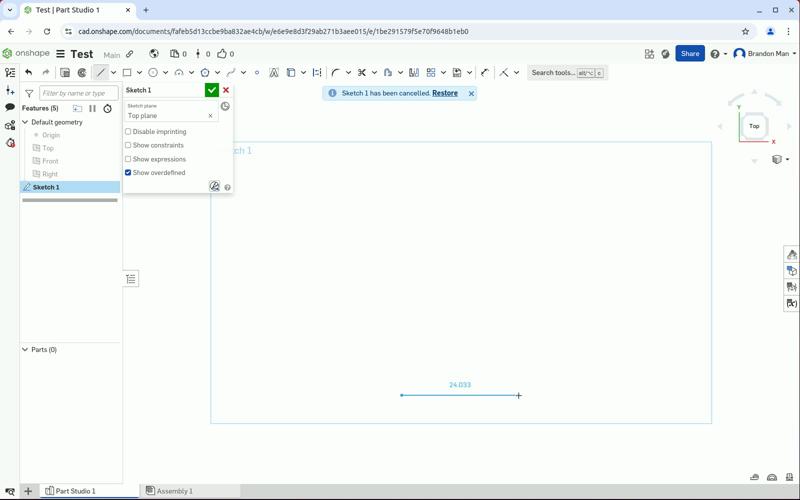
key_up(shift)
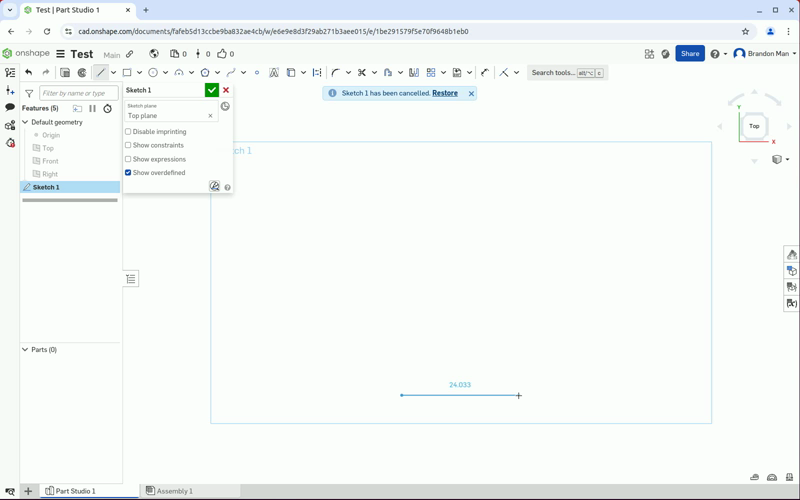
key_down(shift)
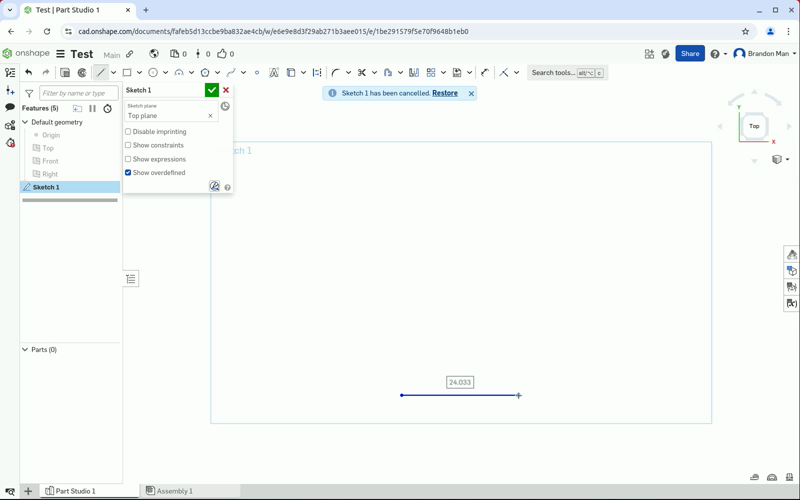
mouse_move(518, 225)
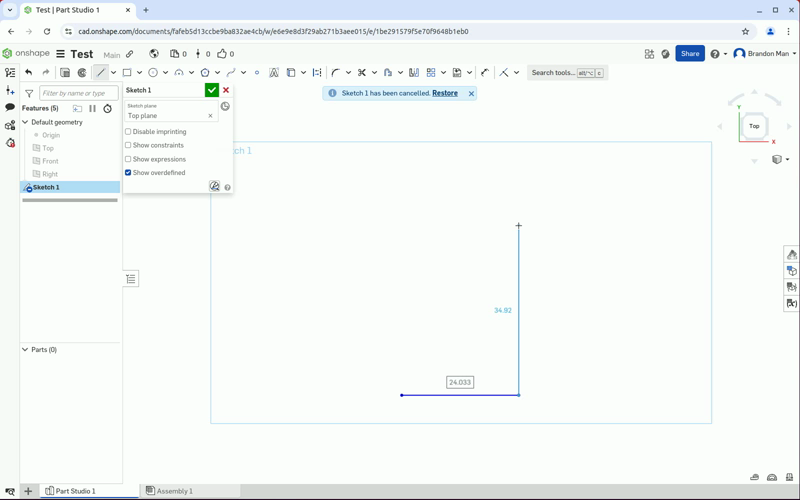
click(518, 225)
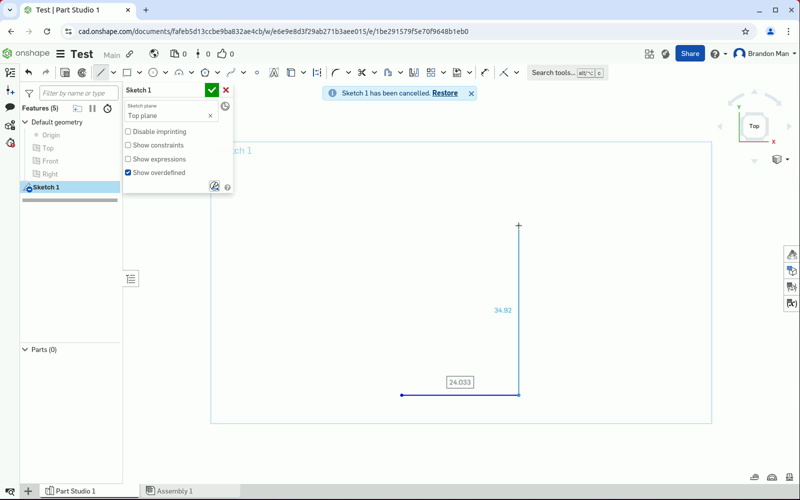
key_up(shift)
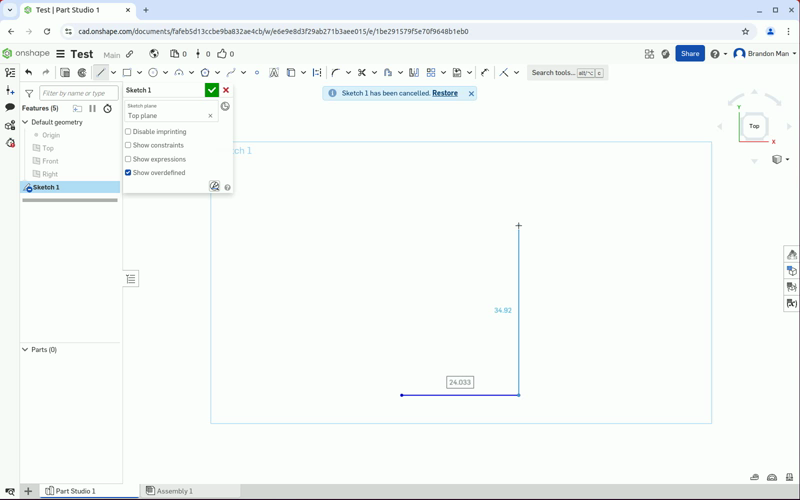
key_down(shift)
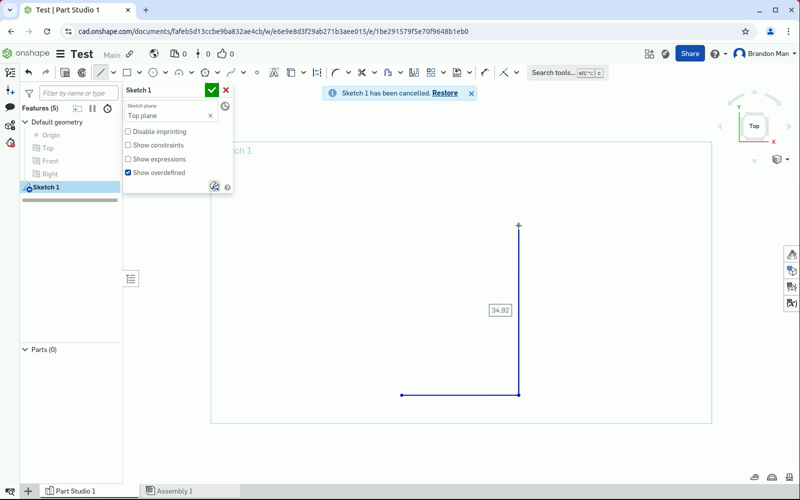
mouse_move(401, 225)
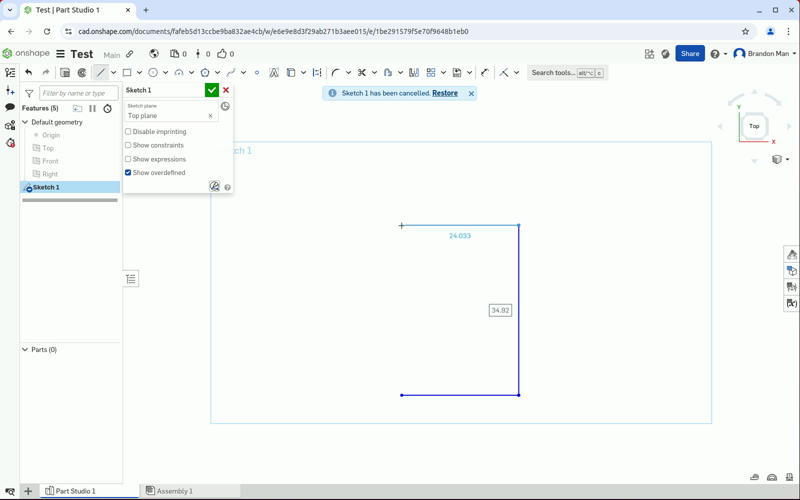
click(401, 225)
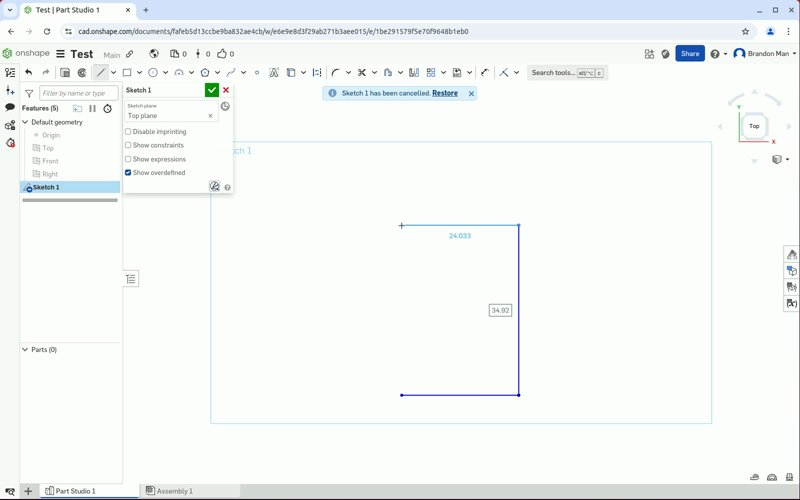
key_up(shift)
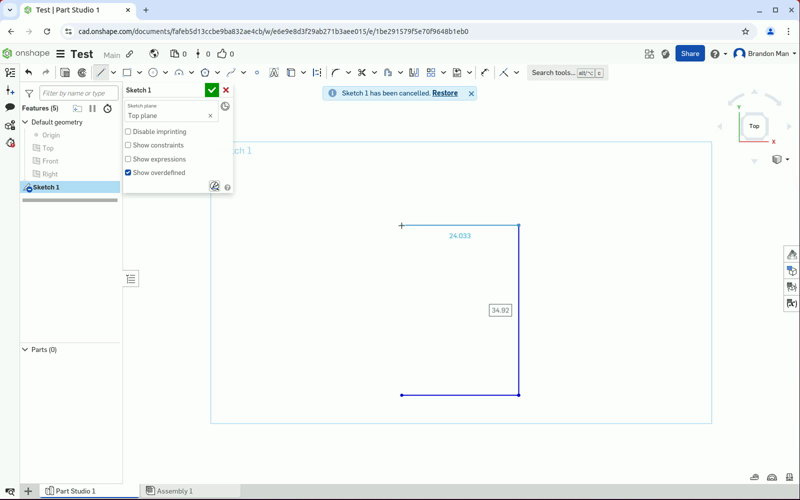
key_down(shift)
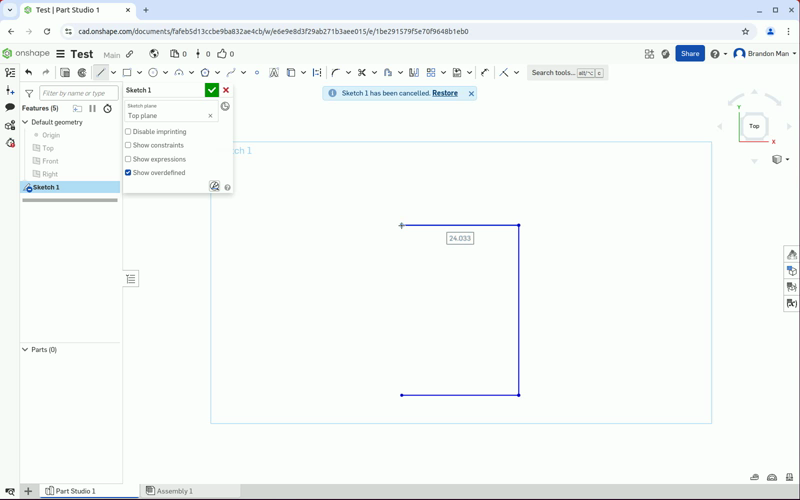
mouse_move(401, 395)
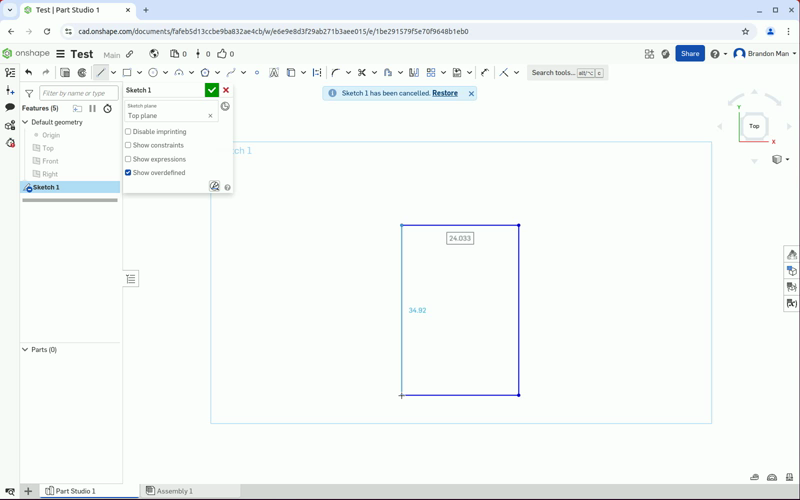
key_up(shift)
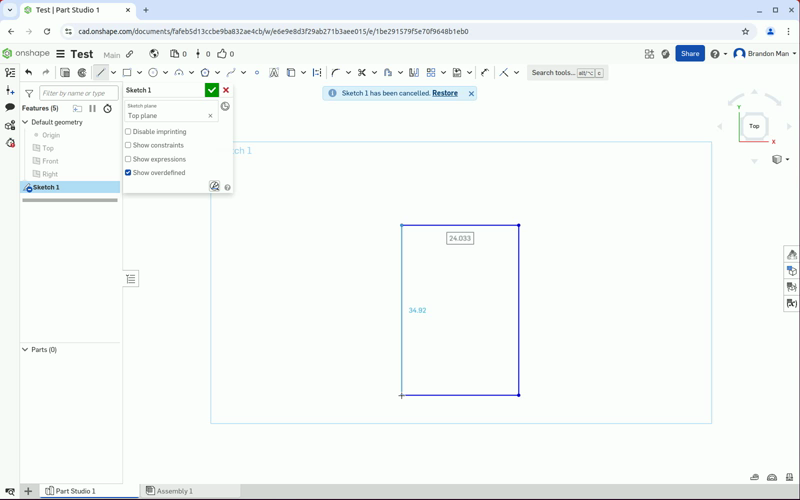
click(401, 395)
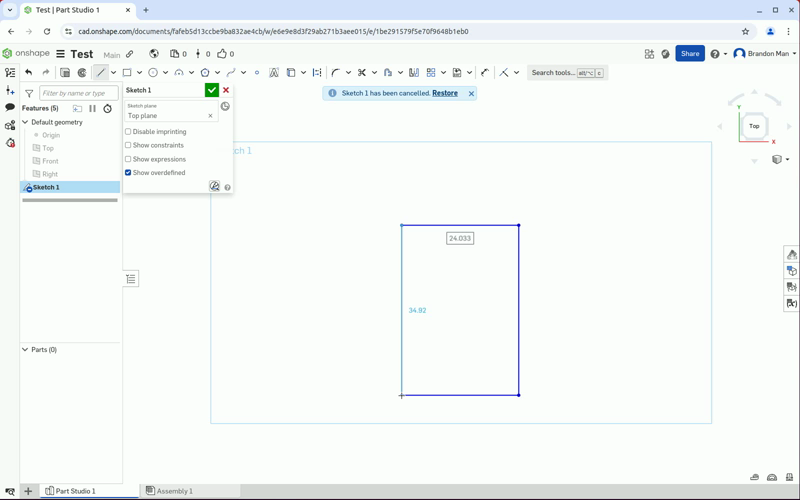
key(esc)
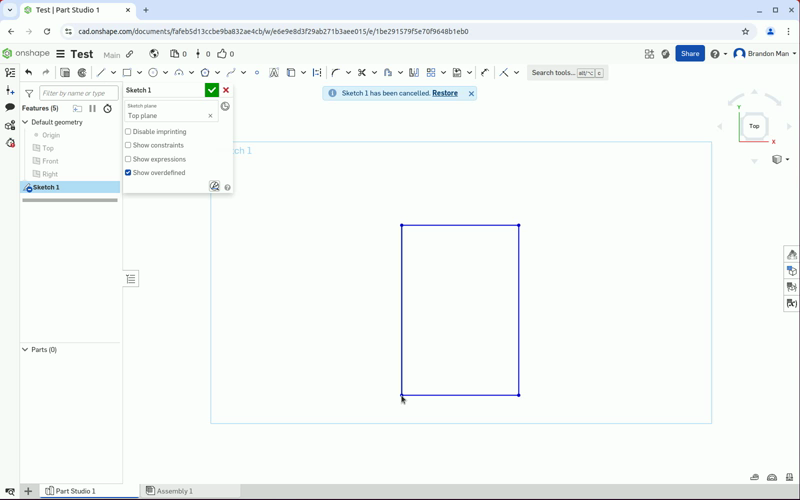
mouse_move(454, 377)
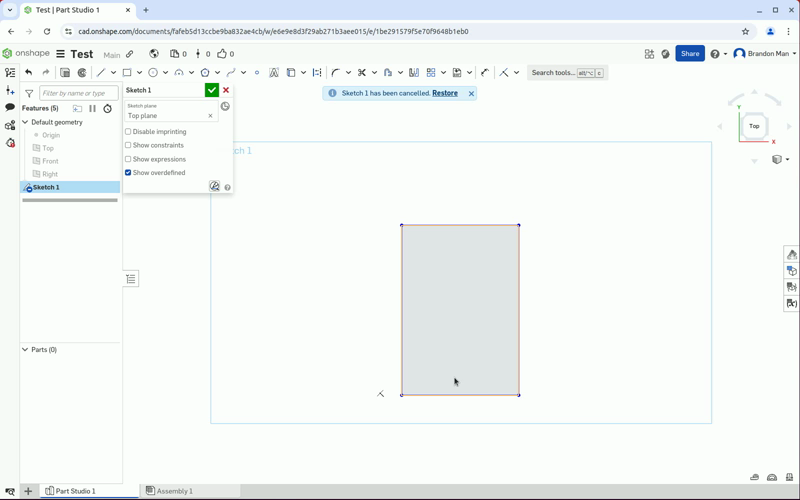
click(454, 377)
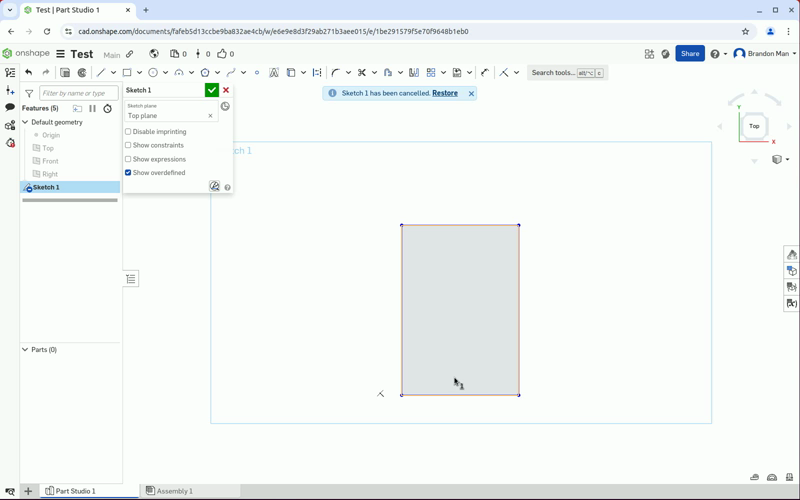
mouse_move(73, 352)
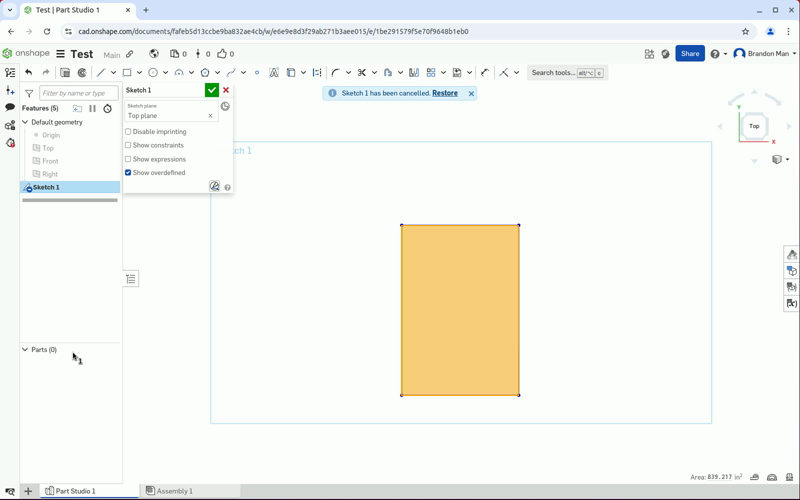
key(shift+y)
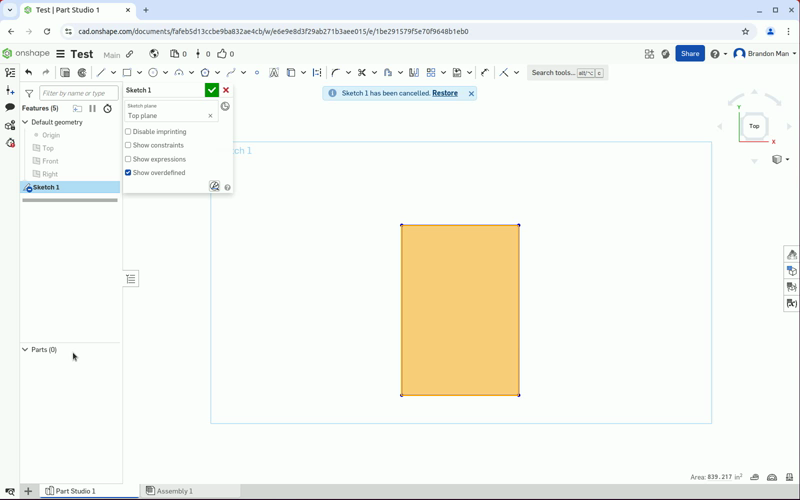
key(shift+e)
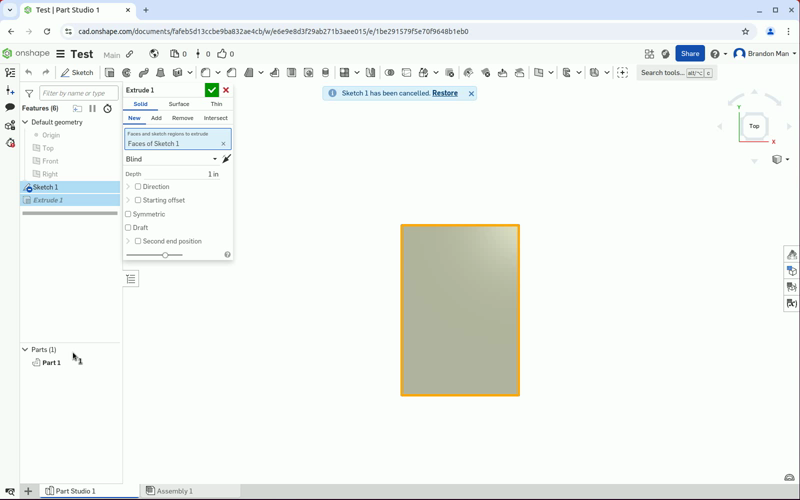
mouse_move(143, 106)
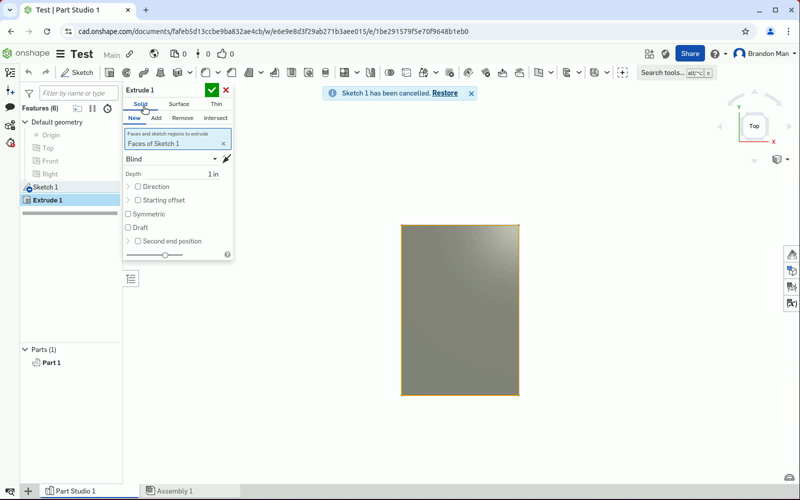
click(143, 106)
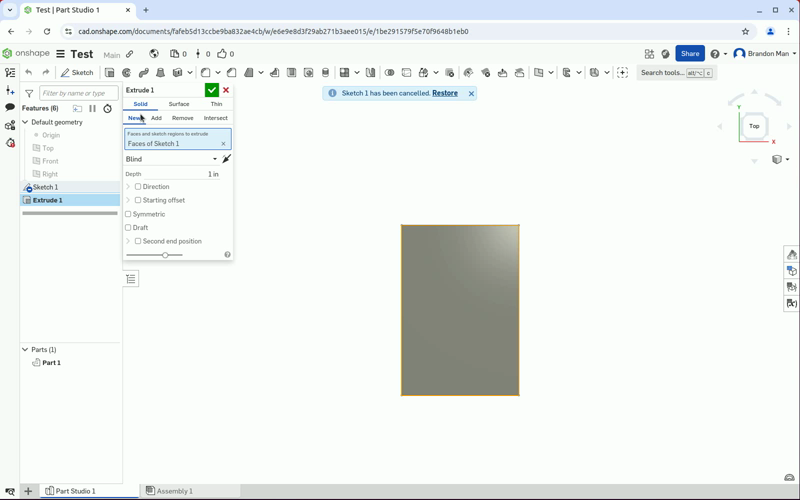
mouse_move(137, 120)
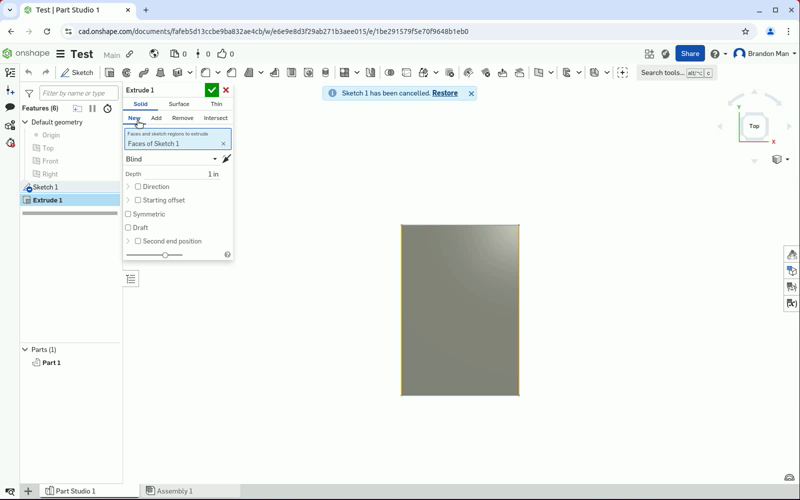
click(137, 120)
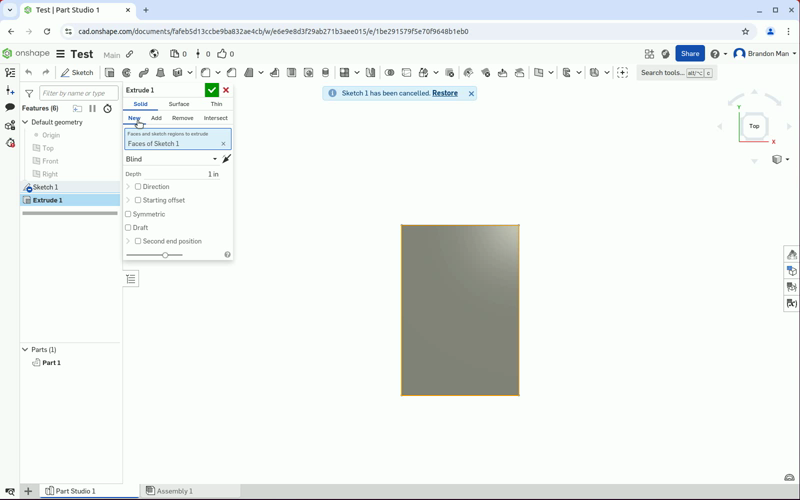
key(tab, 4)
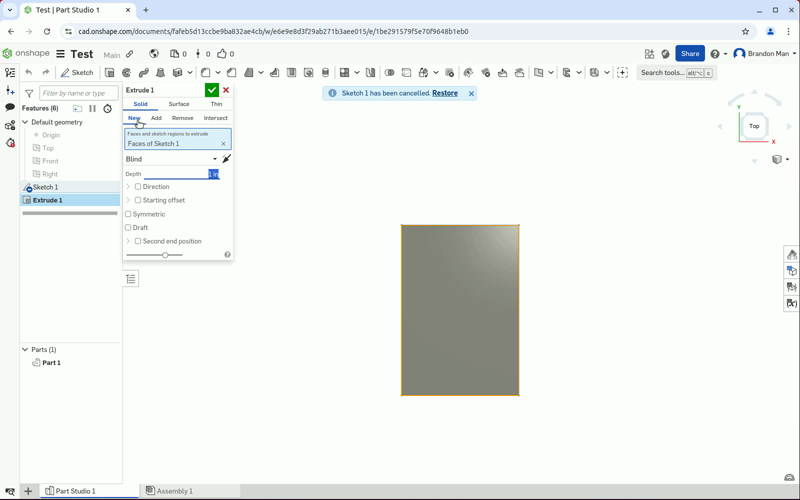
text(4.333)
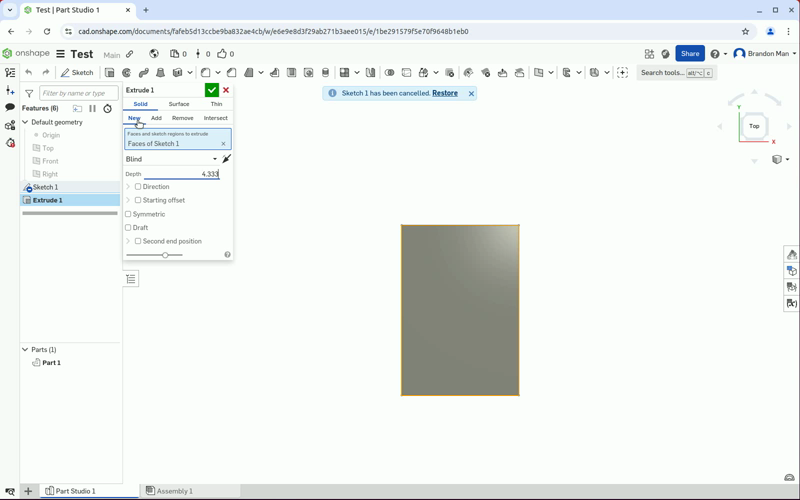
key(enter)
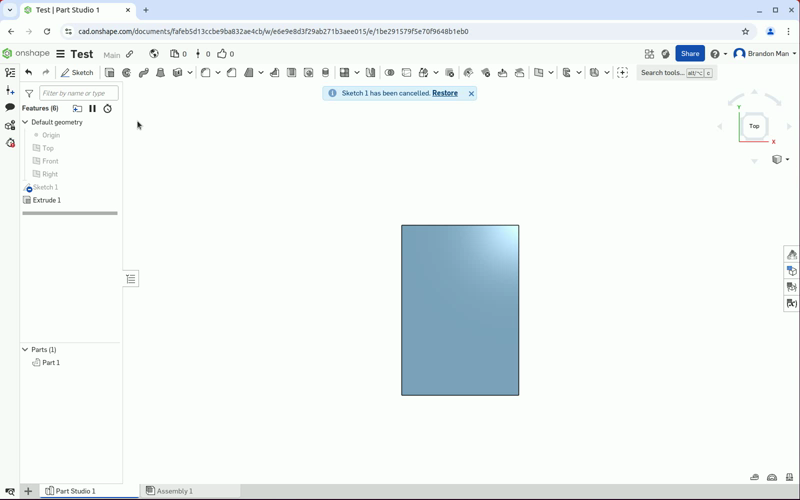
key(shift+h)
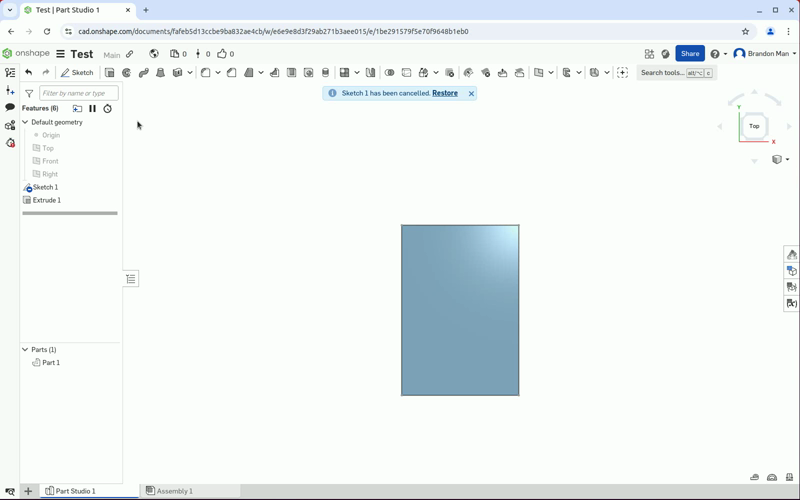
key(shift+h)
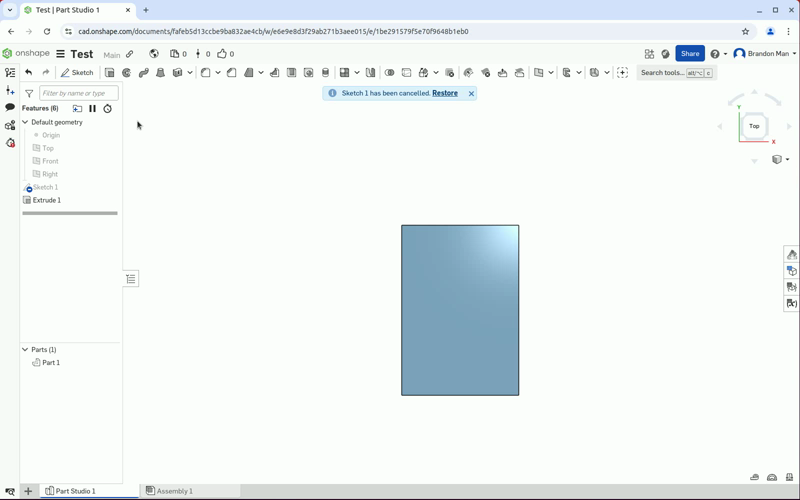
mouse_move(73, 189)
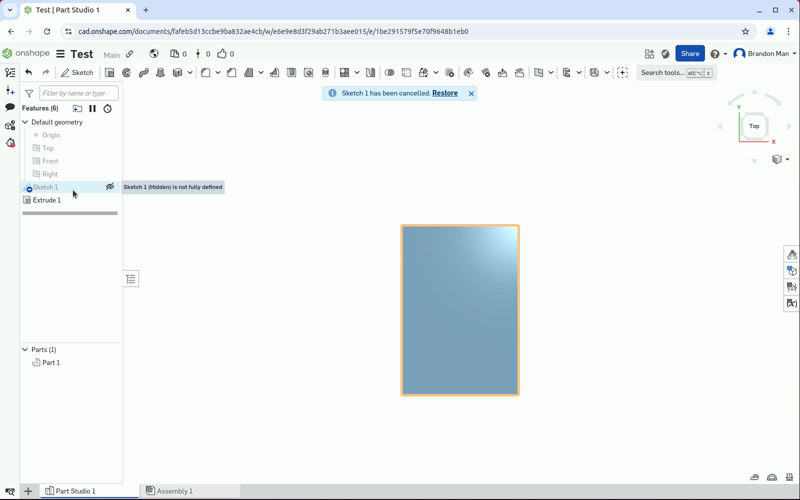
click(73, 189)
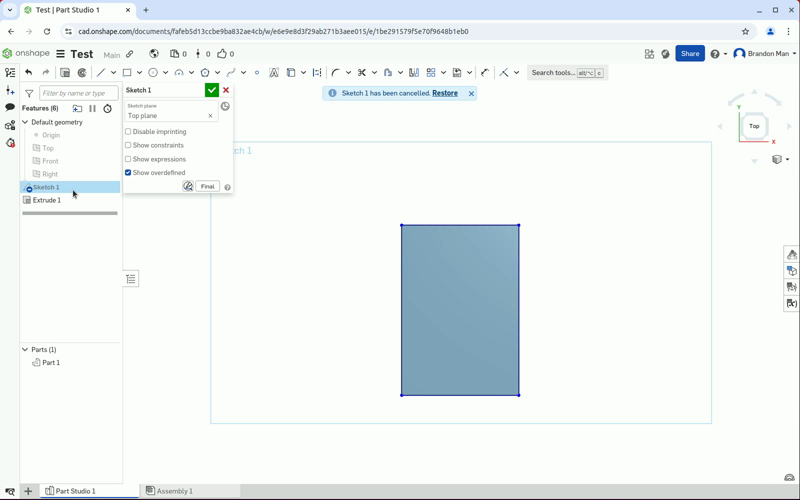
mouse_move(229, 92)
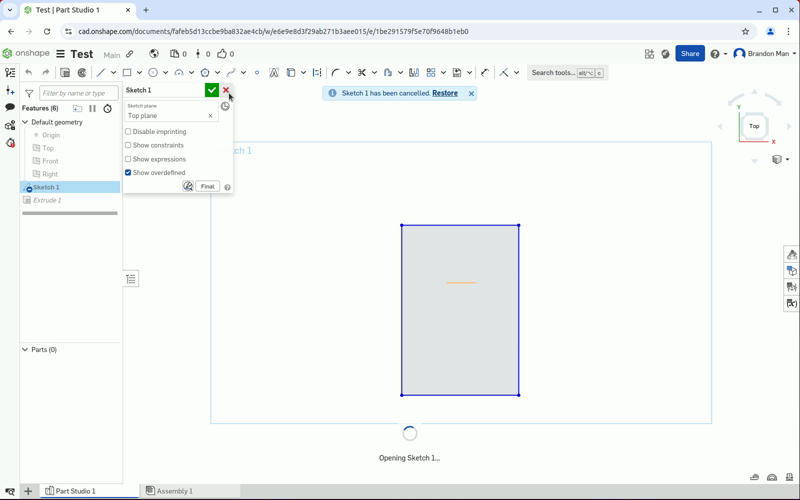
click(229, 92)
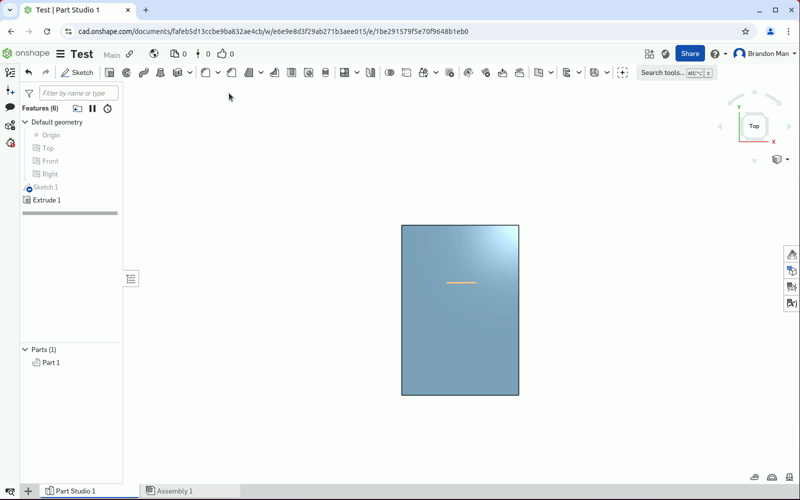
mouse_move(541, 75)
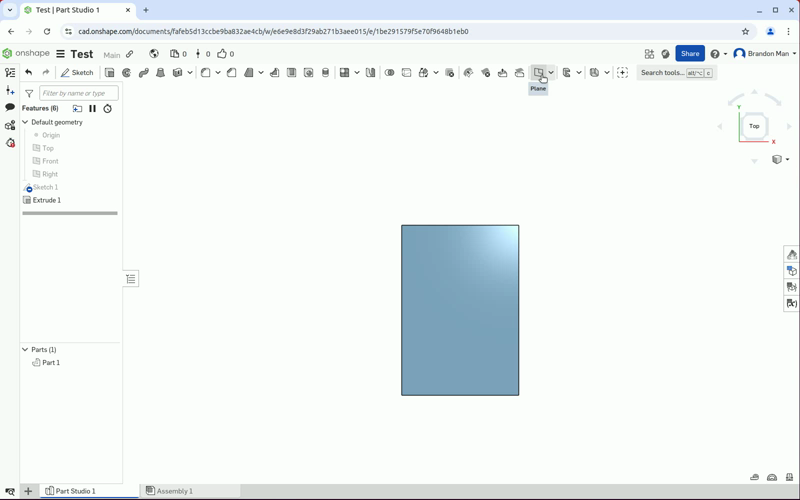
click(541, 75)
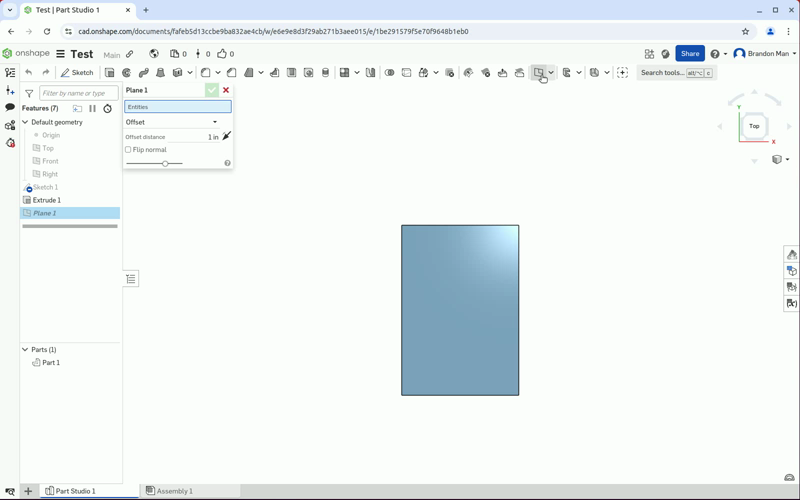
mouse_move(73, 150)
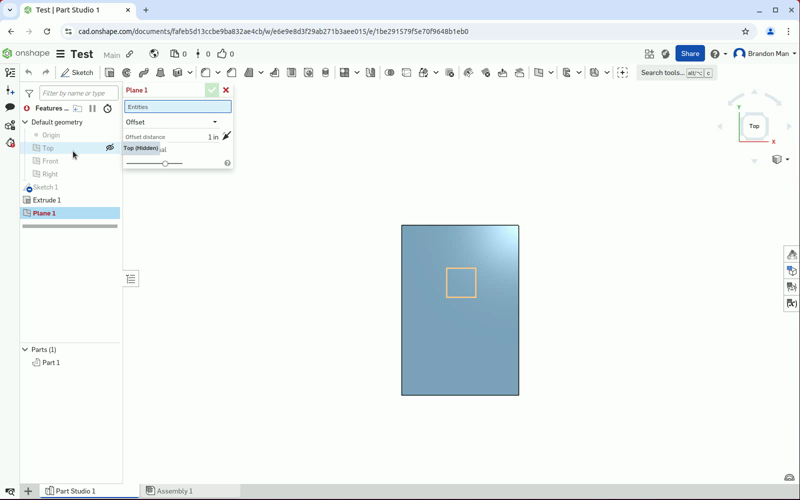
click(73, 150)
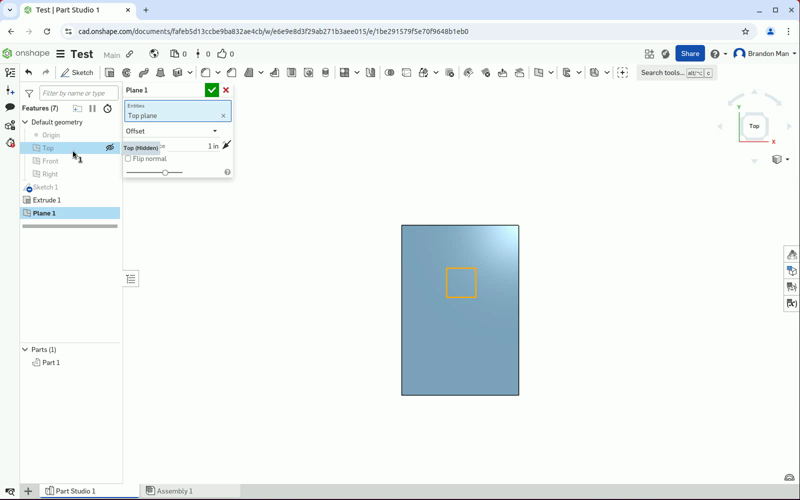
key(tab, 2)
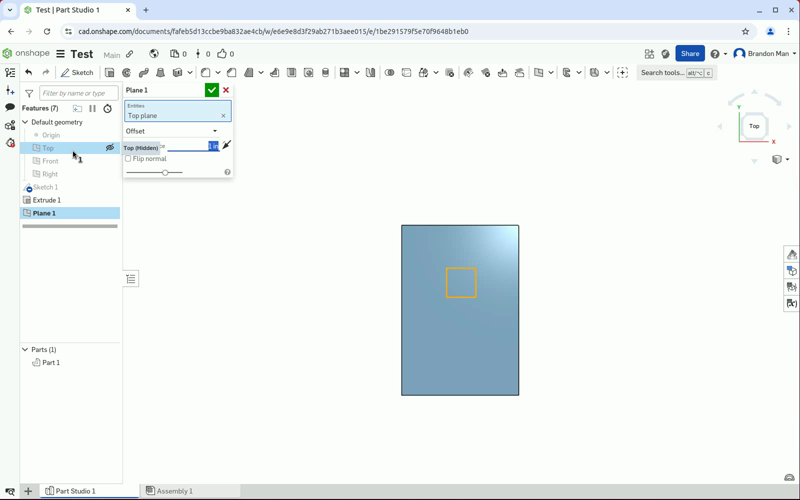
text(4.344)
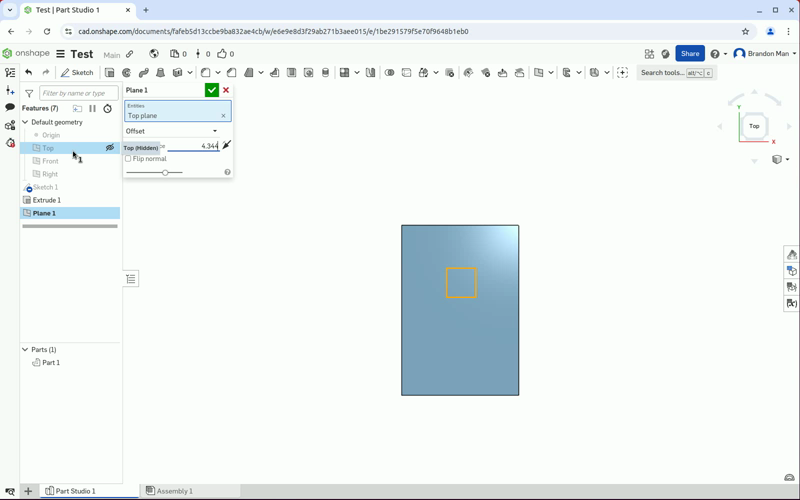
key(enter, 2)
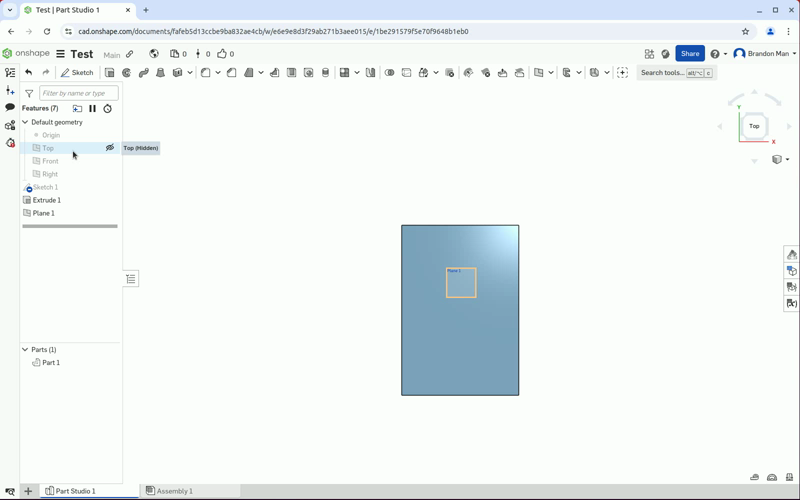
key(shift+s)
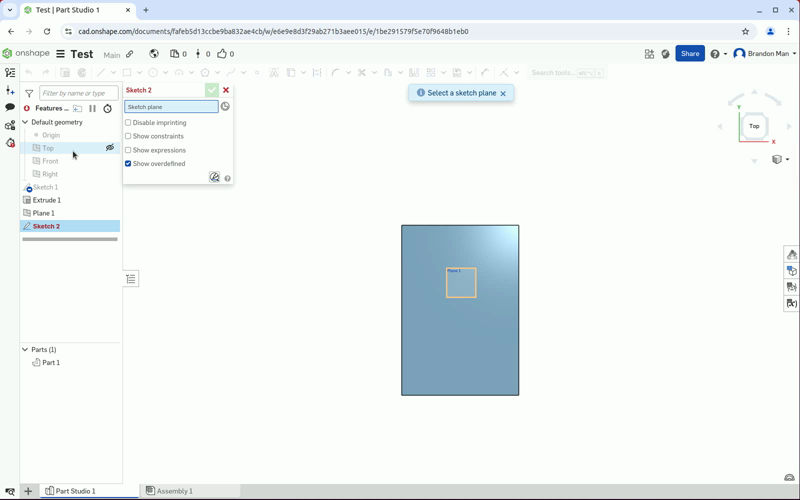
mouse_move(73, 215)
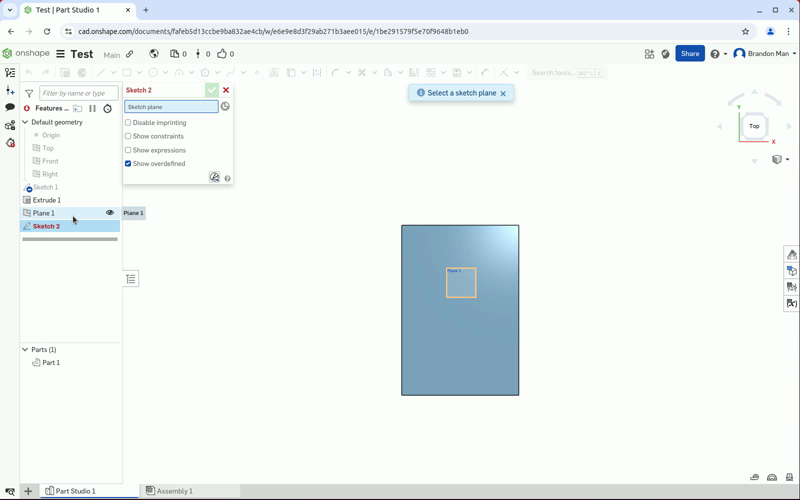
click(73, 215)
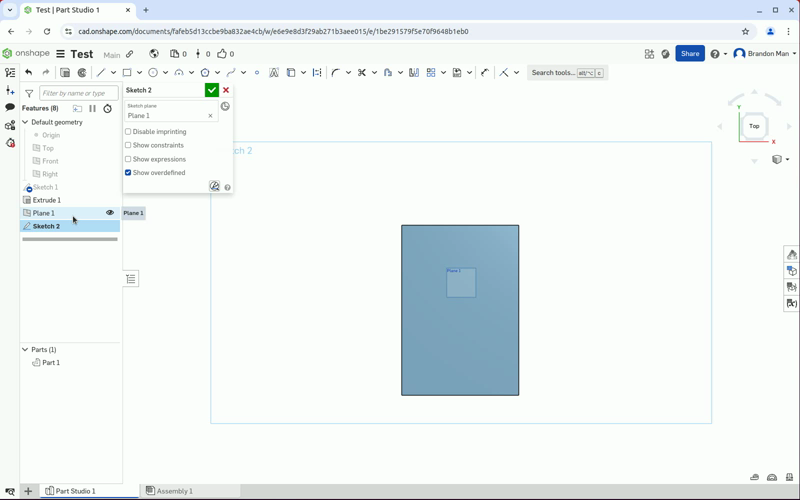
mouse_move(73, 352)
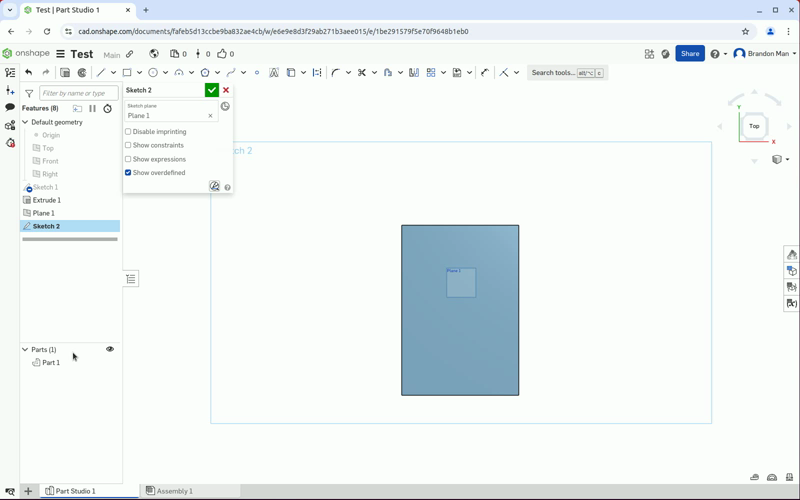
key(y)
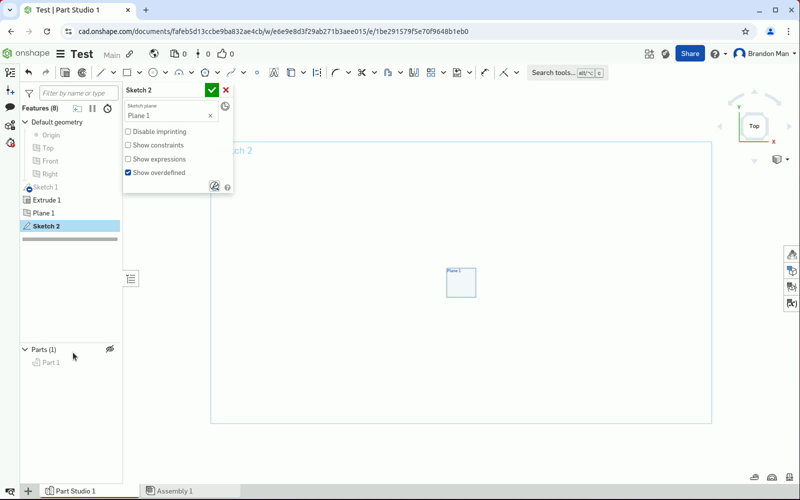
key(c)
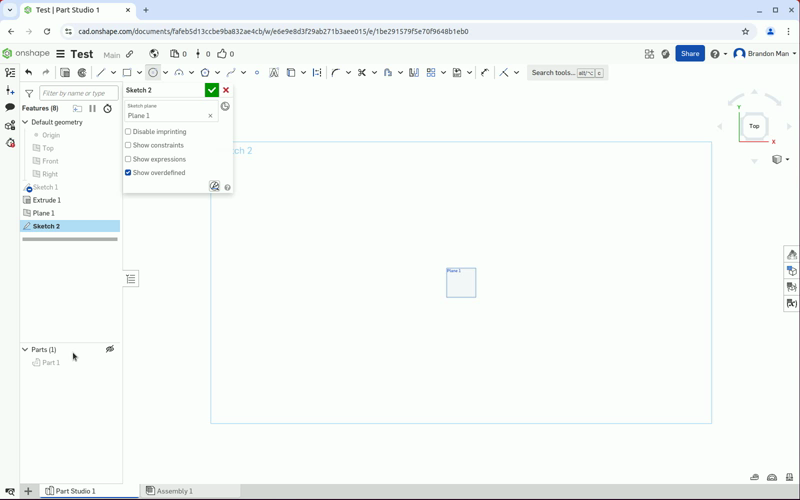
key_down(shift)
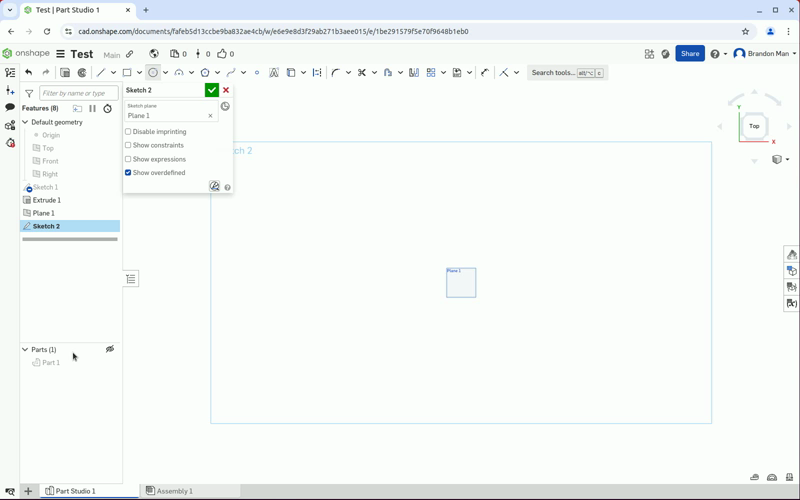
mouse_move(461, 282)
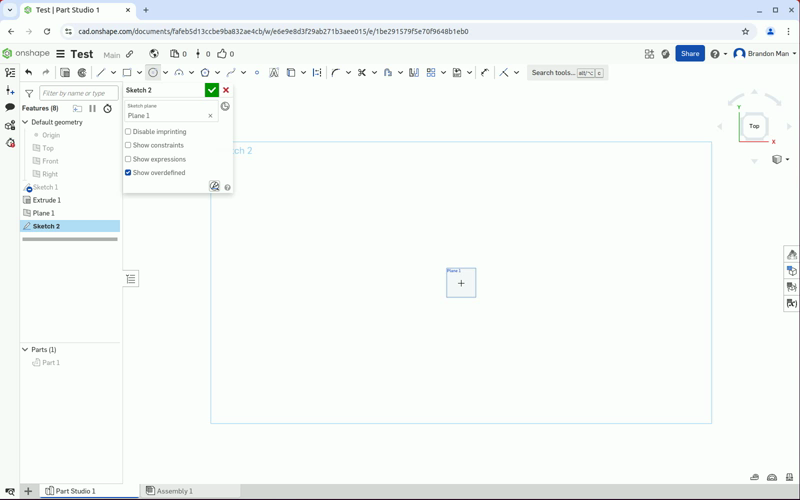
click(461, 282)
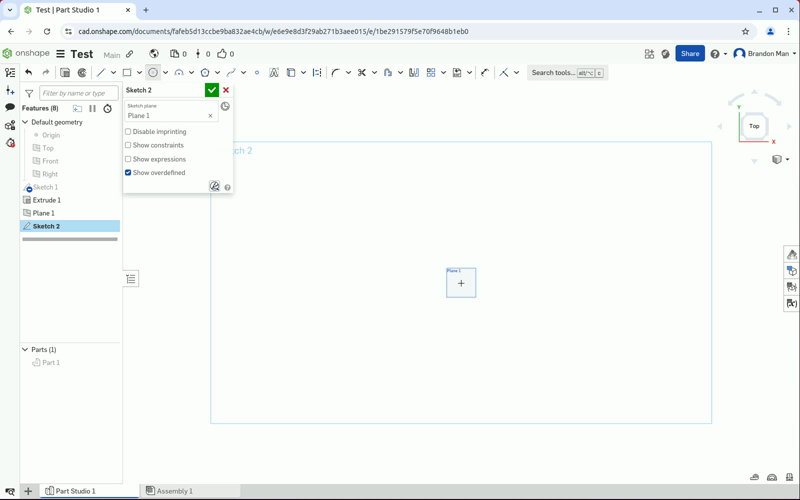
key_up(shift)
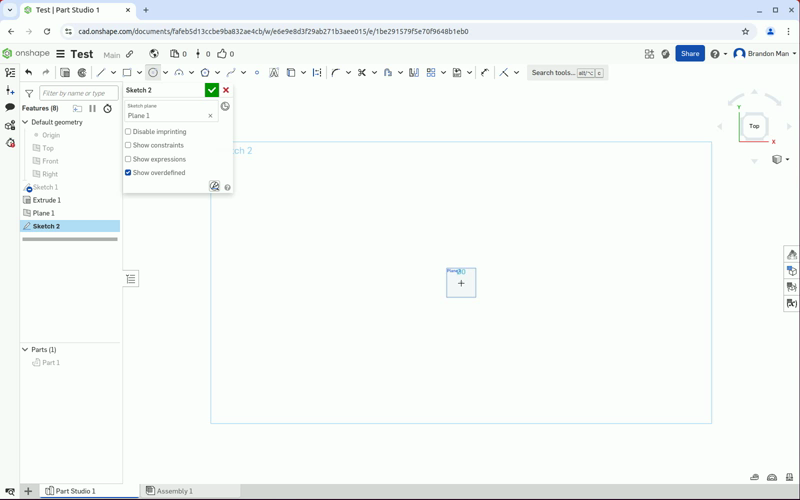
mouse_move(471, 282)
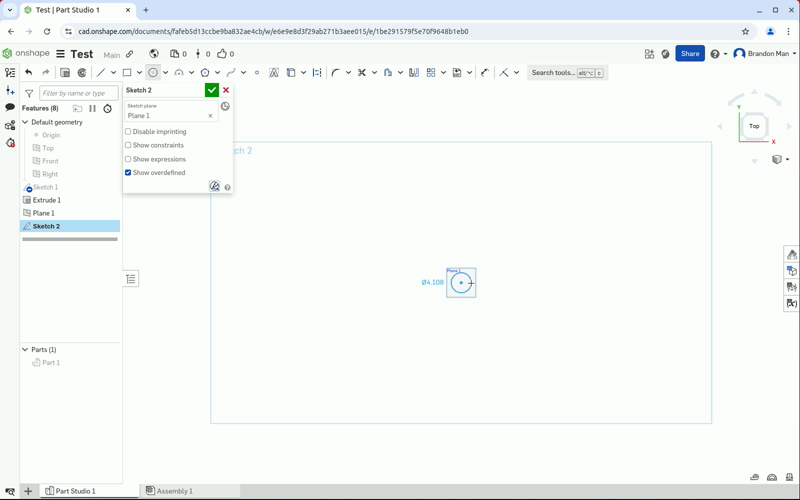
click(471, 282)
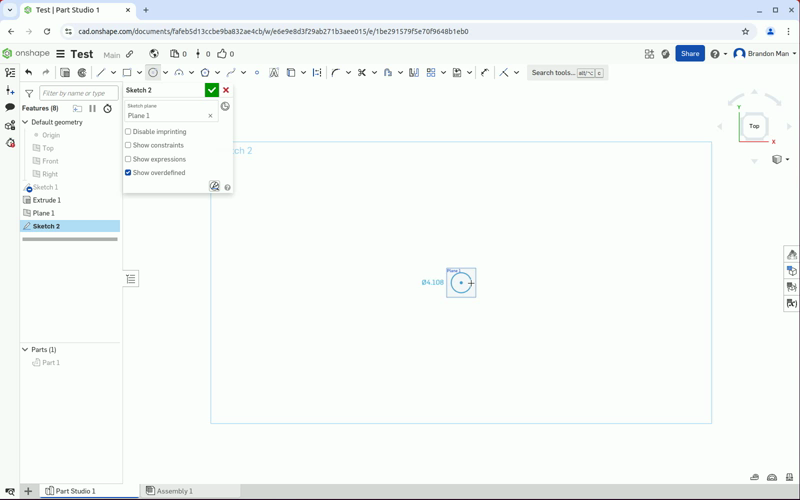
key(esc)
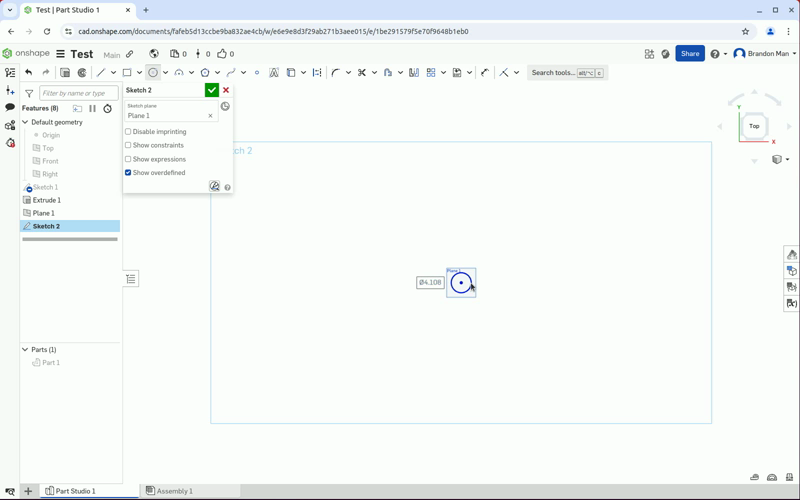
key(c)
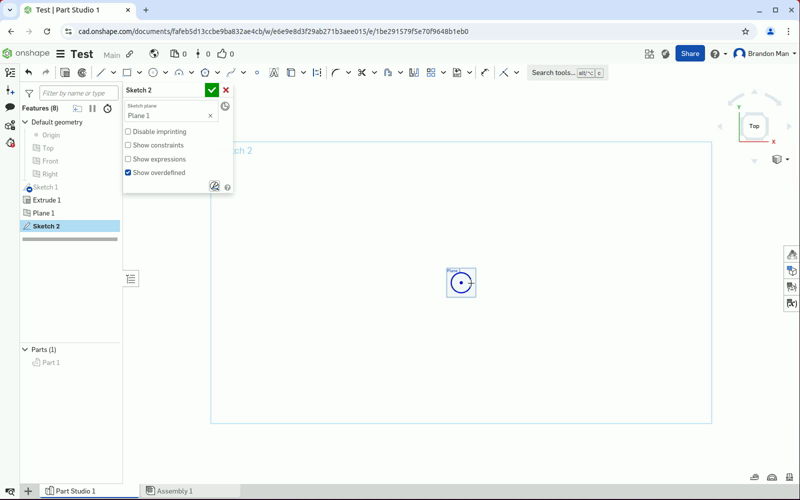
key_down(shift)
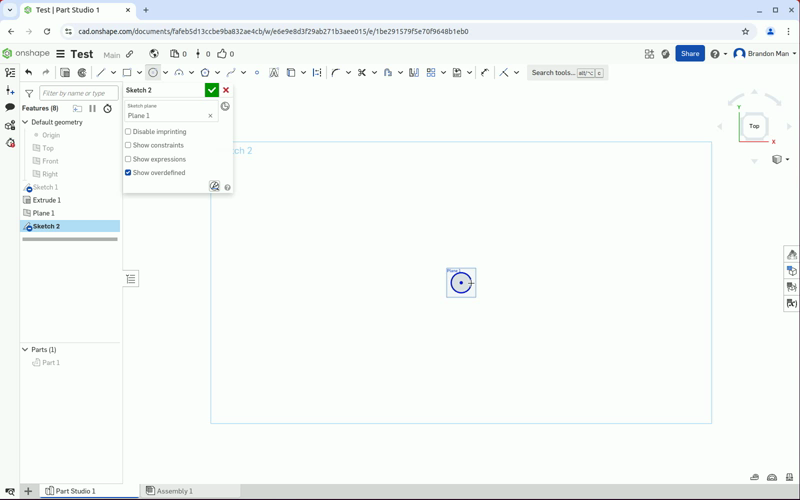
mouse_move(461, 282)
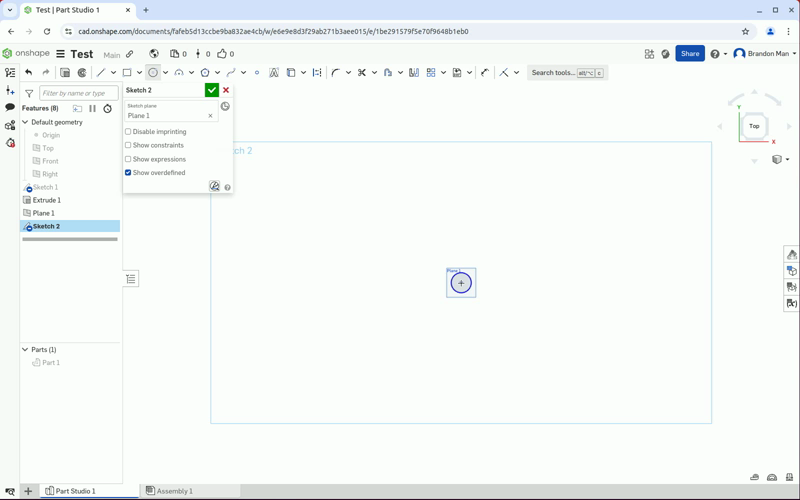
click(461, 282)
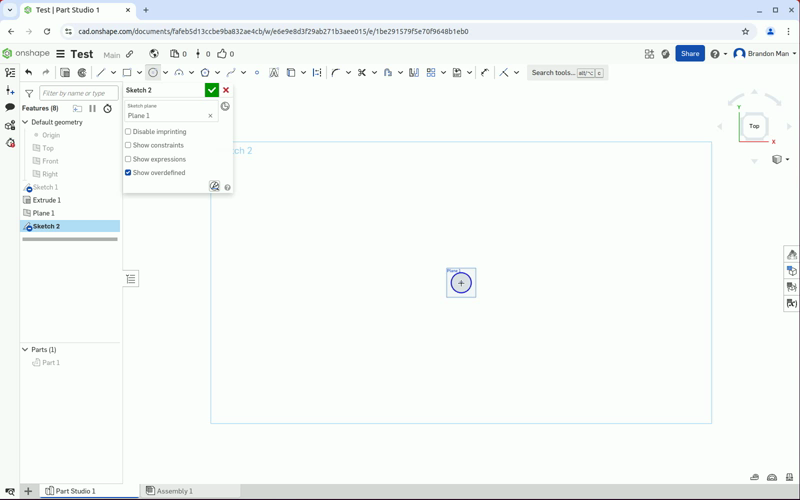
key_up(shift)
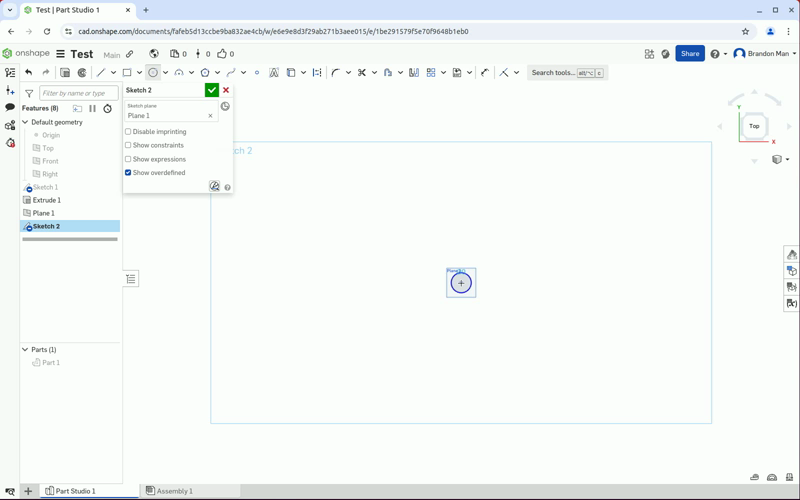
mouse_move(470, 282)
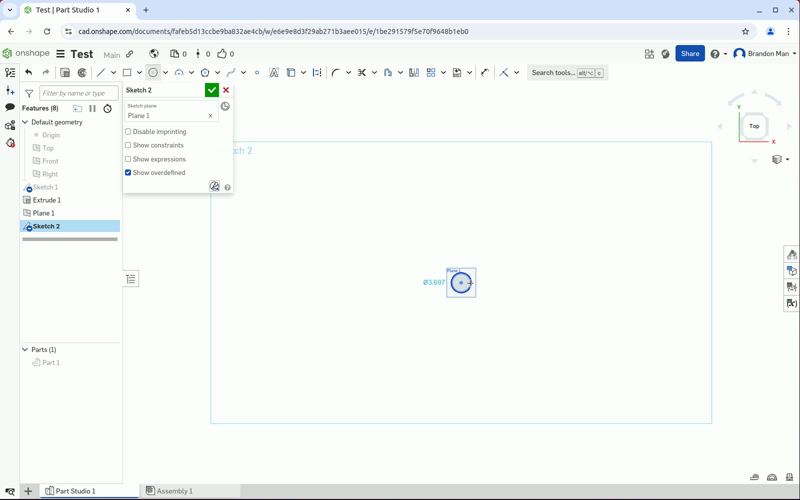
scroll(6)
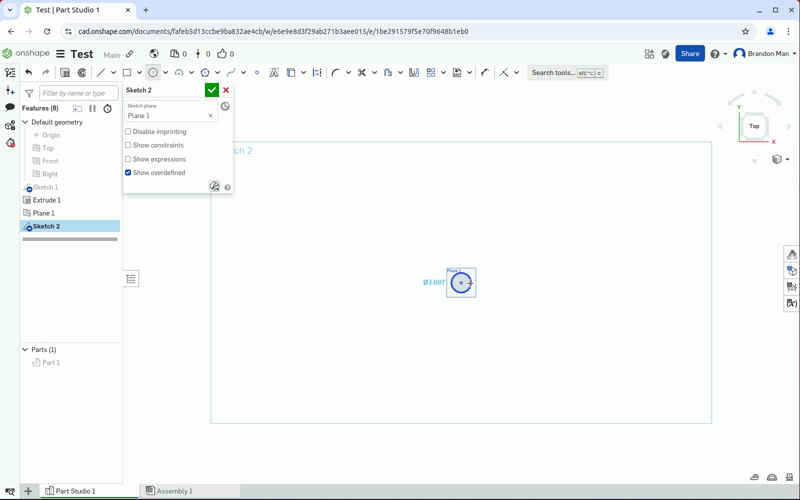
scroll(6)
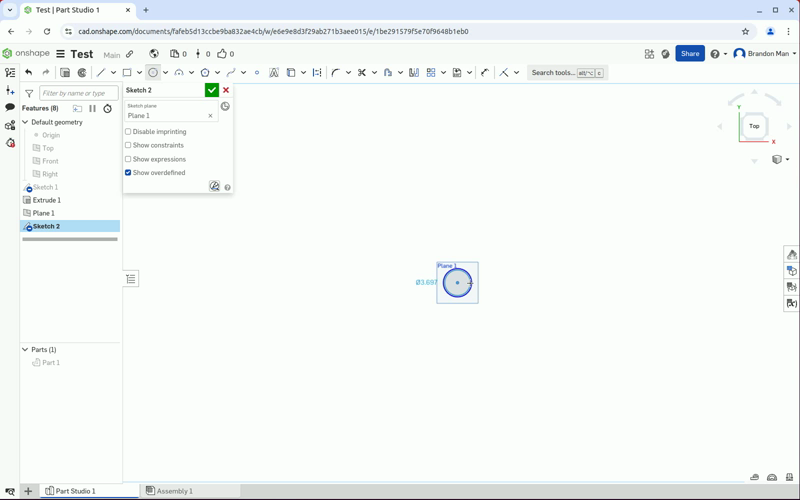
scroll(6)
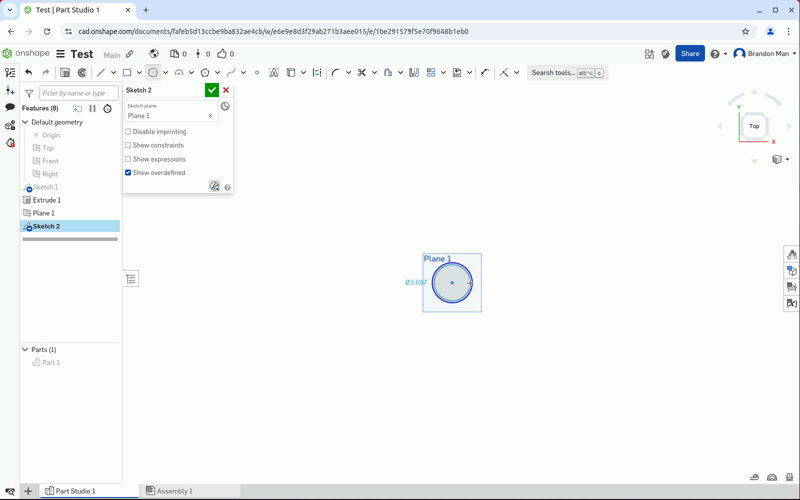
scroll(6)
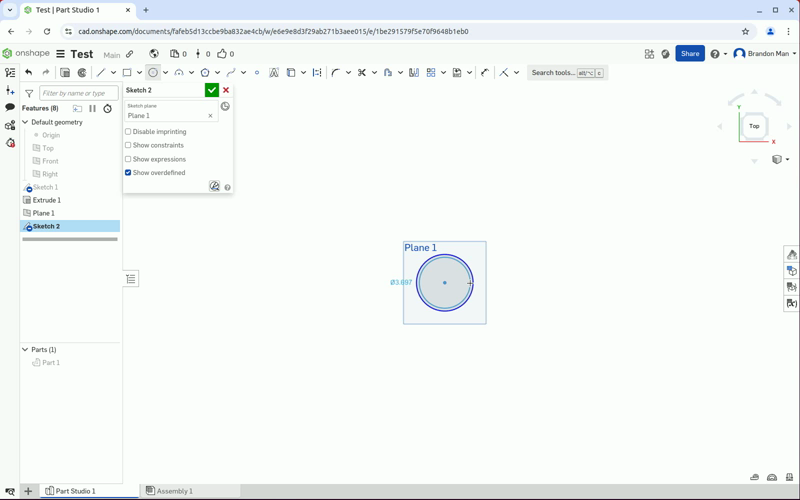
scroll(6)
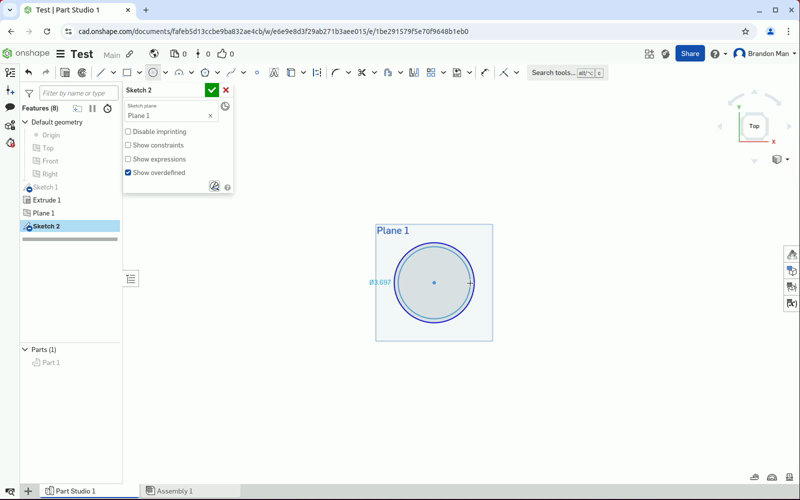
scroll(6)
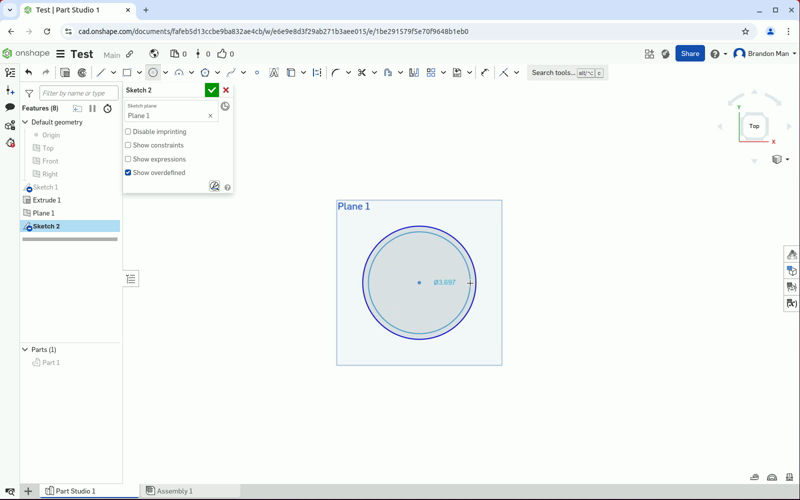
scroll(6)
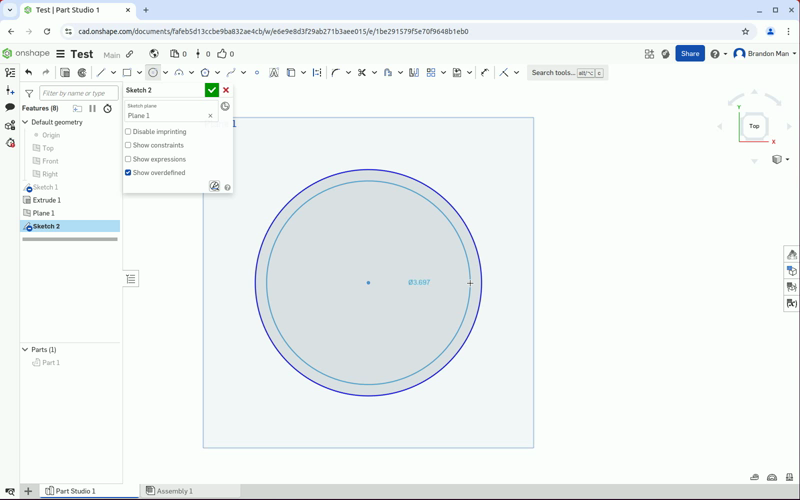
click(470, 282)
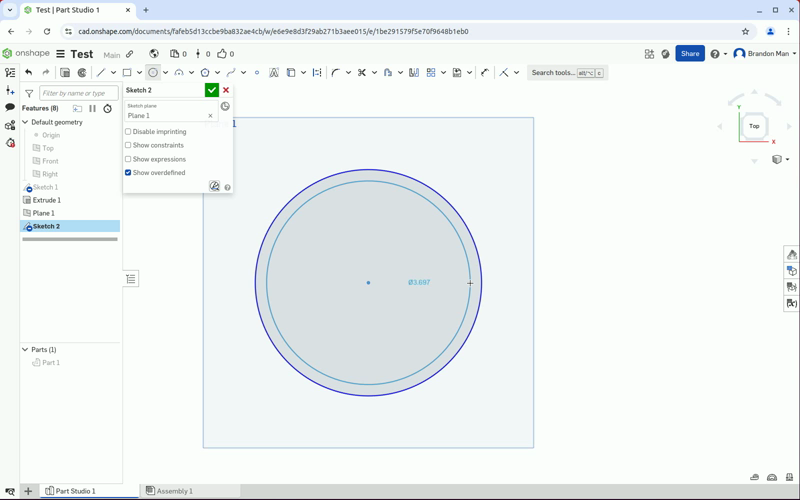
scroll(-6)
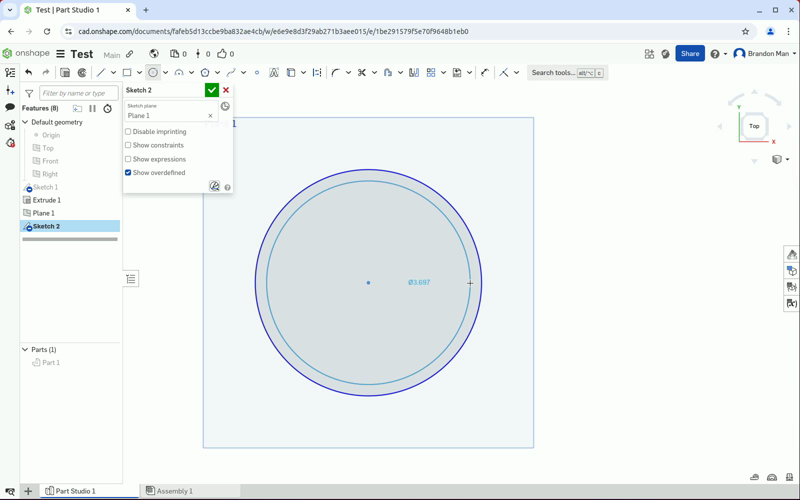
scroll(-6)
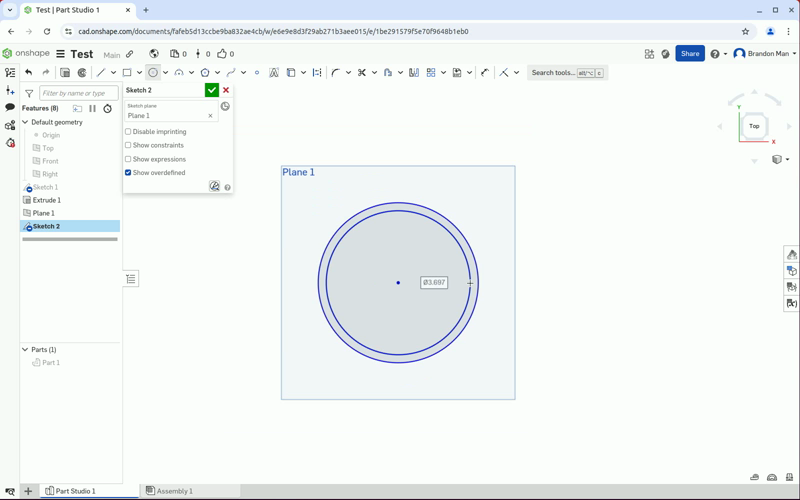
scroll(-6)
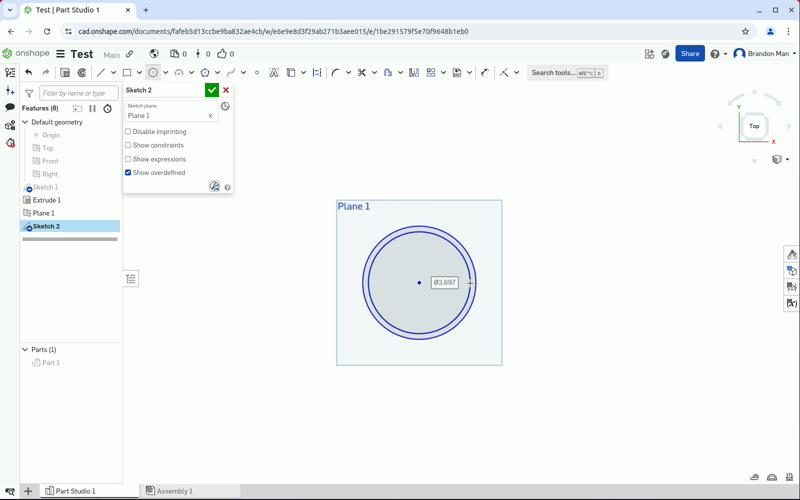
scroll(-6)
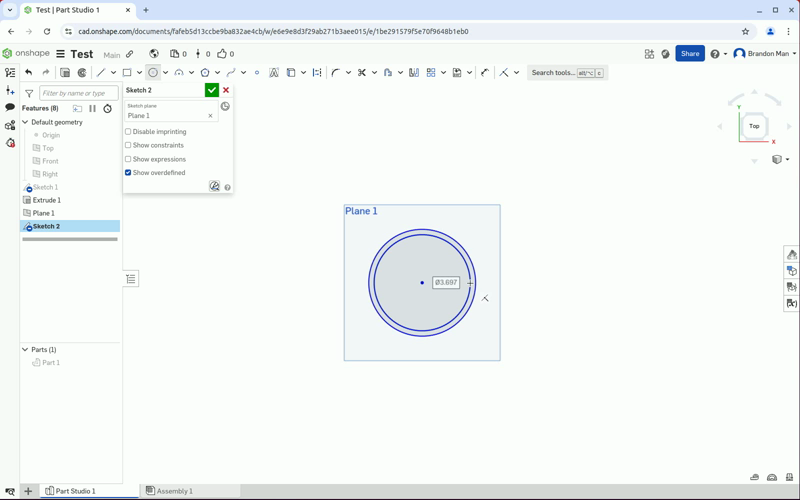
scroll(-6)
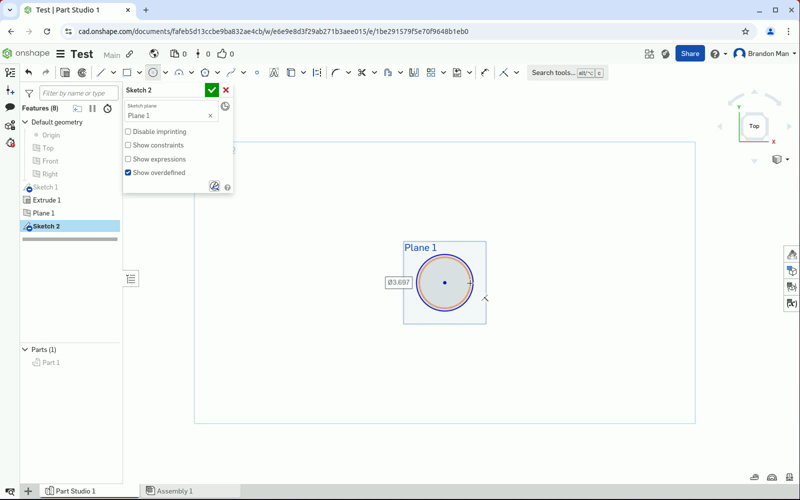
scroll(-6)
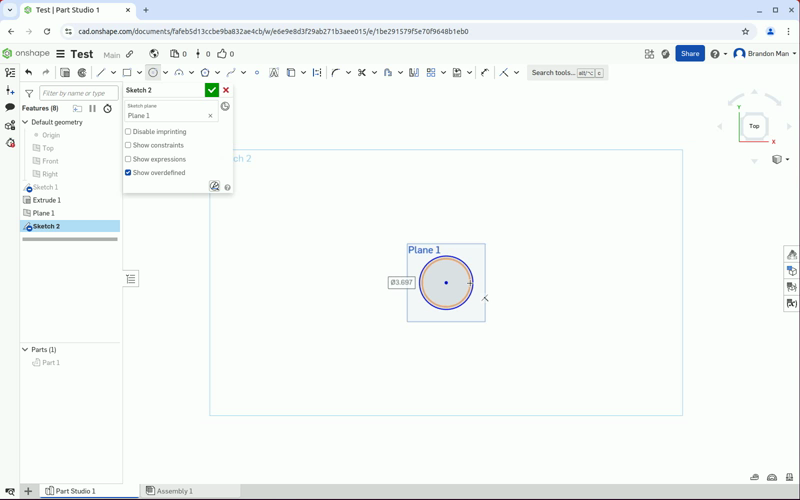
scroll(-6)
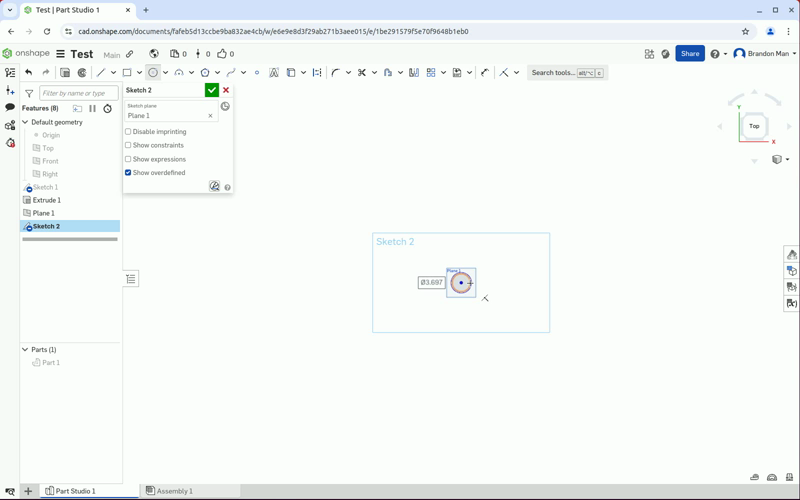
key(esc)
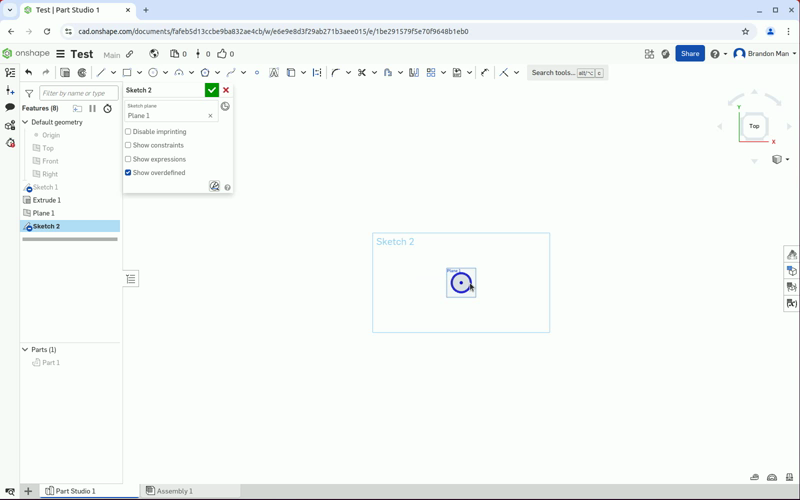
mouse_move(458, 274)
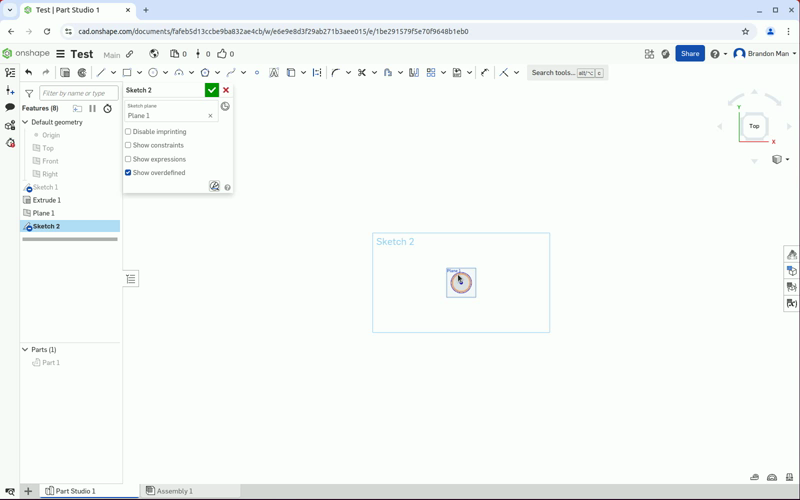
scroll(6)
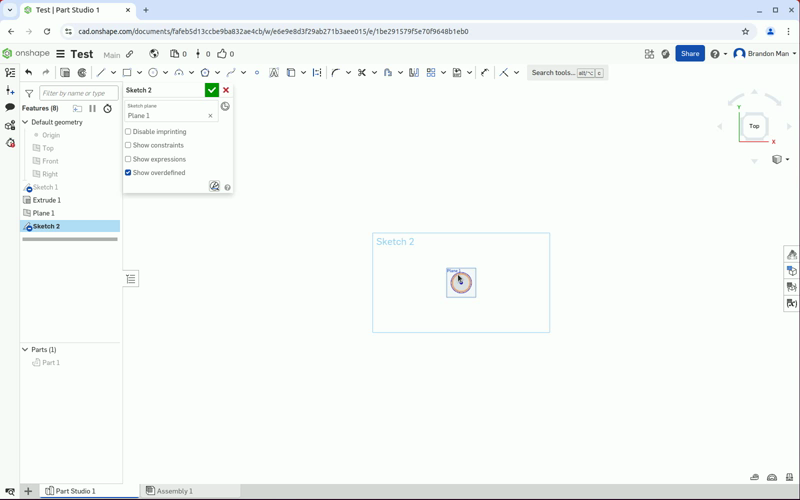
scroll(6)
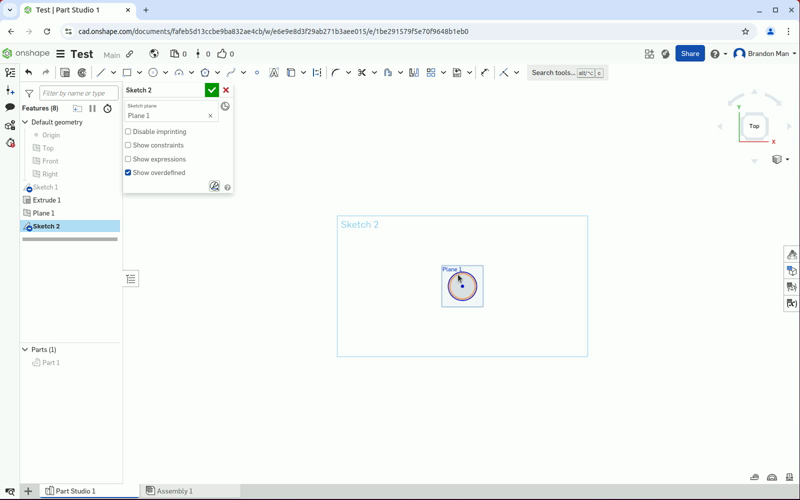
scroll(6)
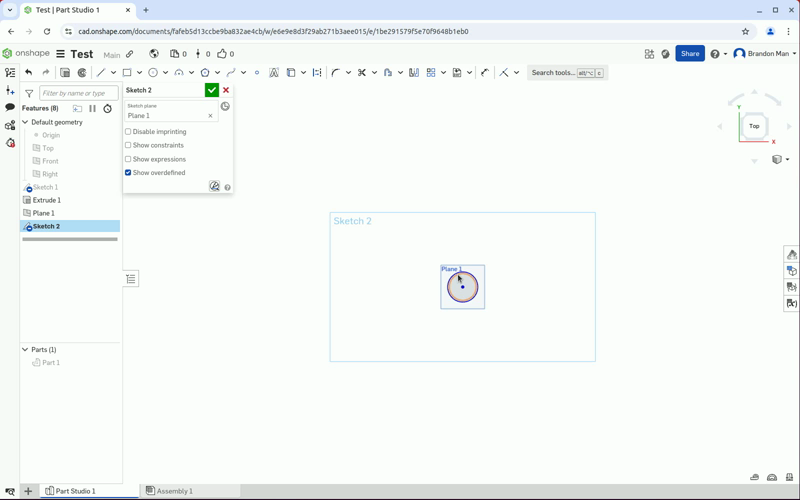
scroll(6)
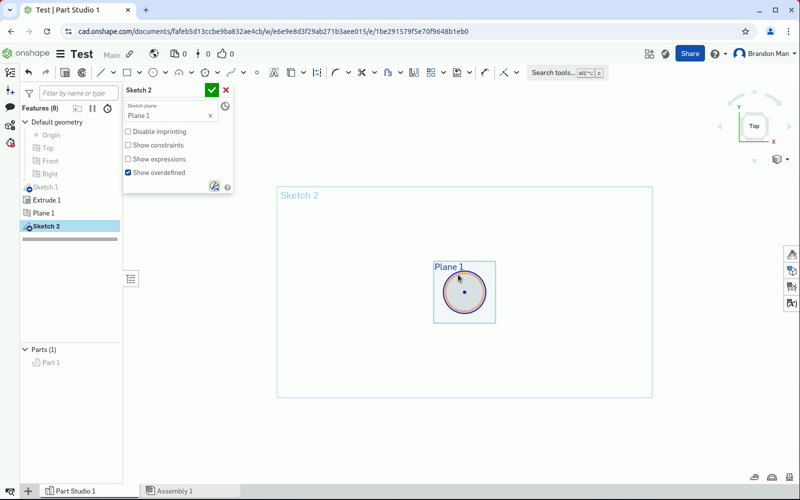
scroll(6)
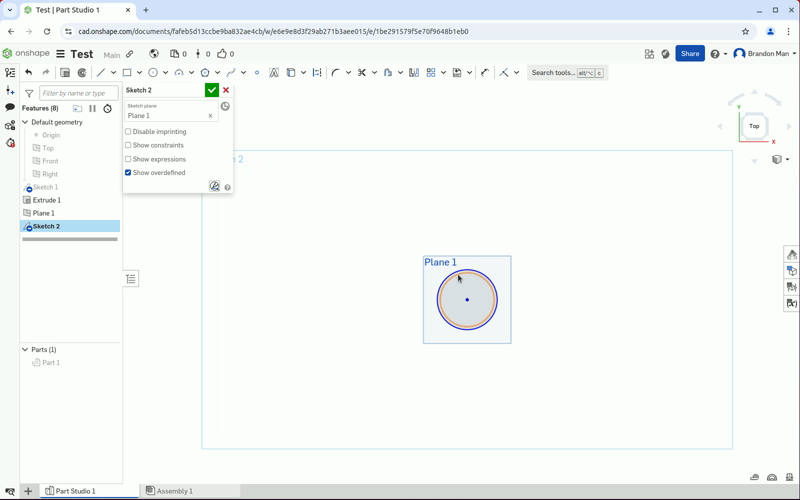
scroll(6)
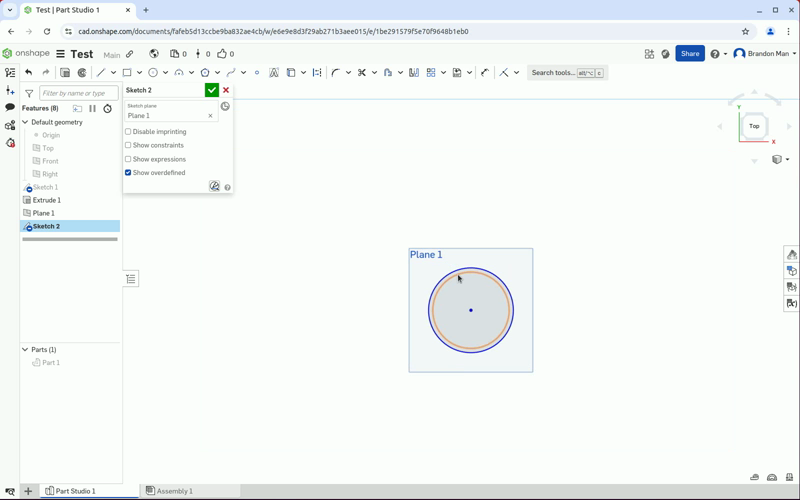
scroll(6)
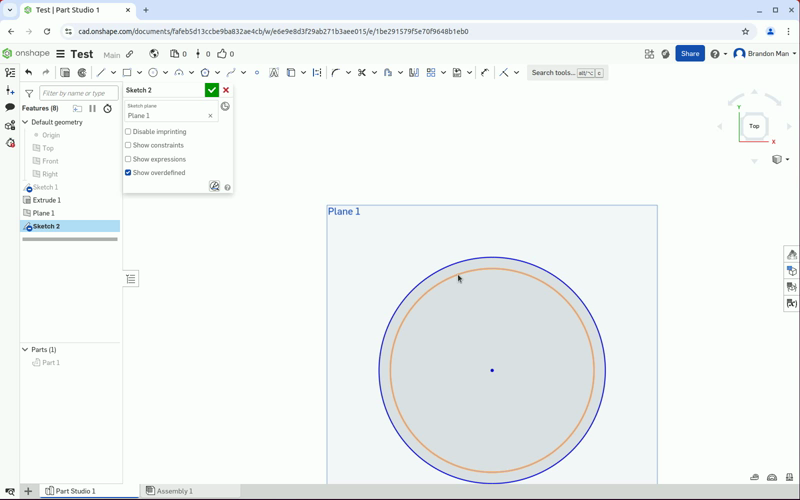
click(458, 274)
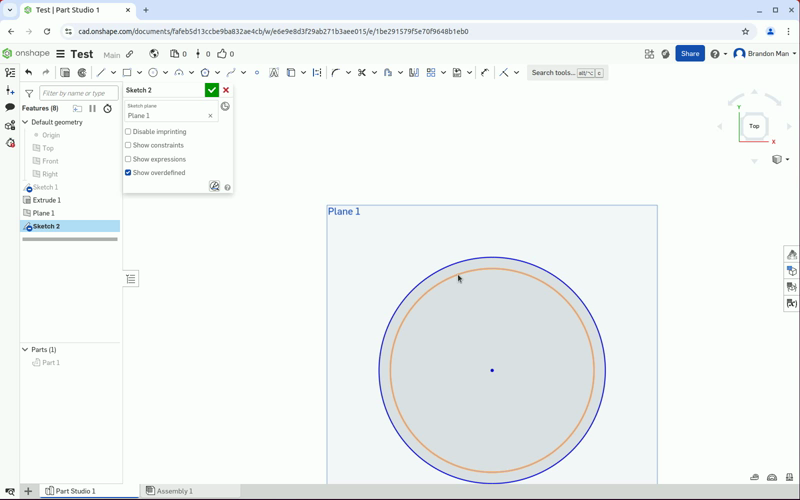
scroll(-6)
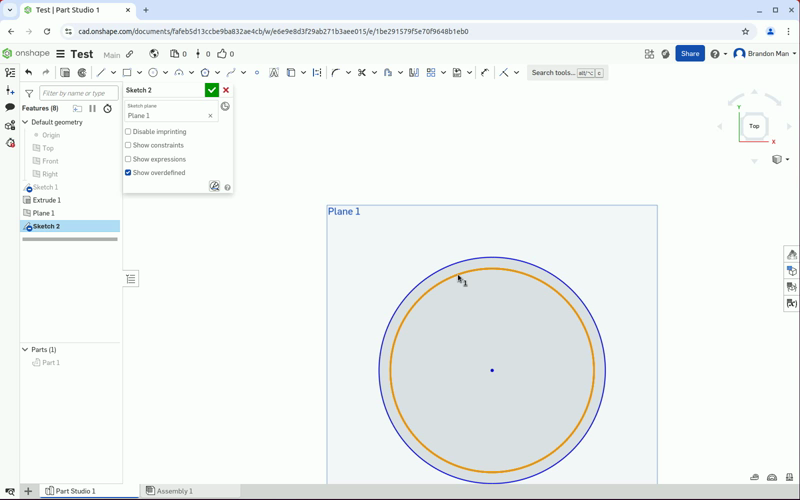
scroll(-6)
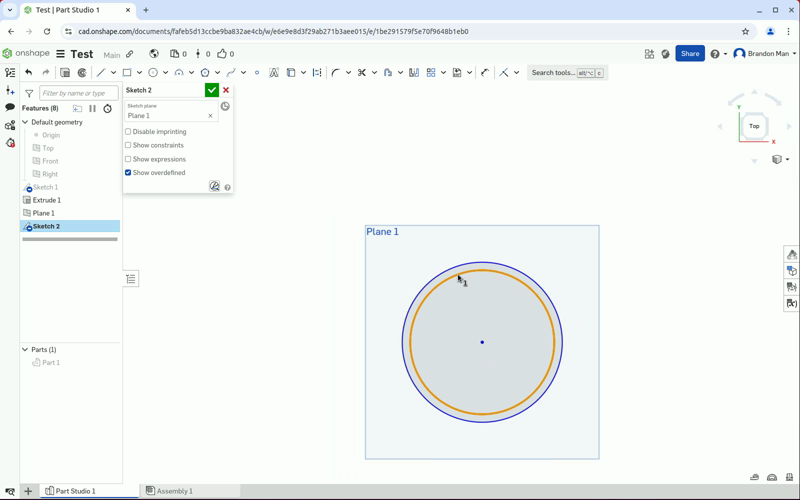
scroll(-6)
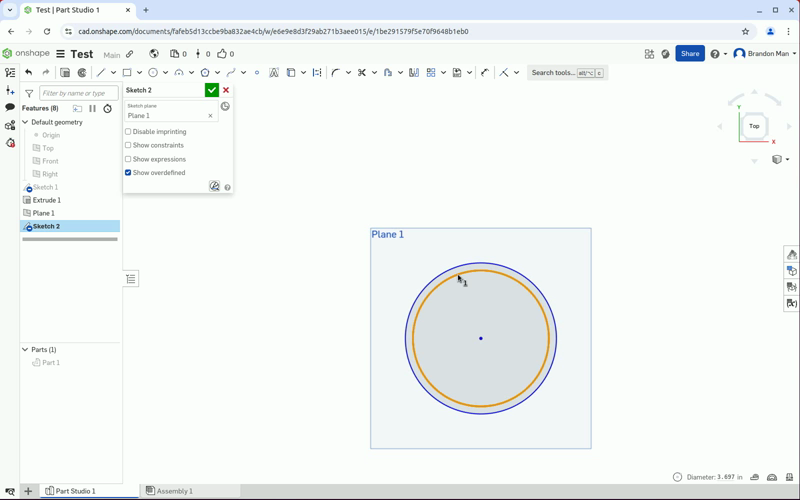
scroll(-6)
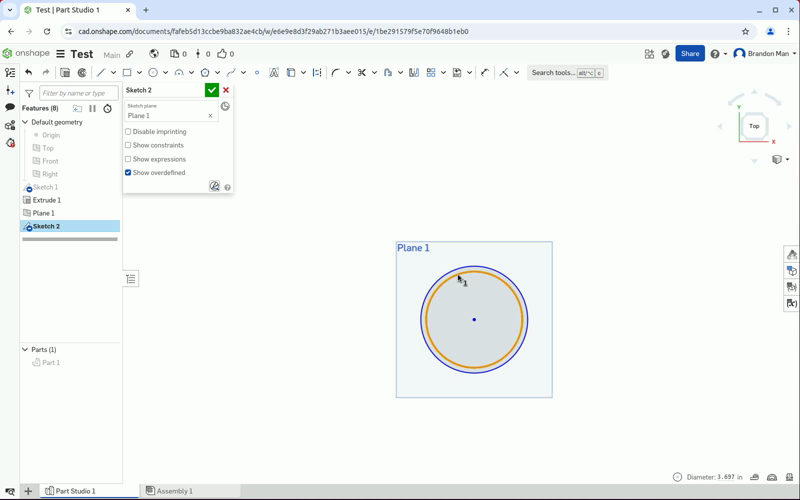
scroll(-6)
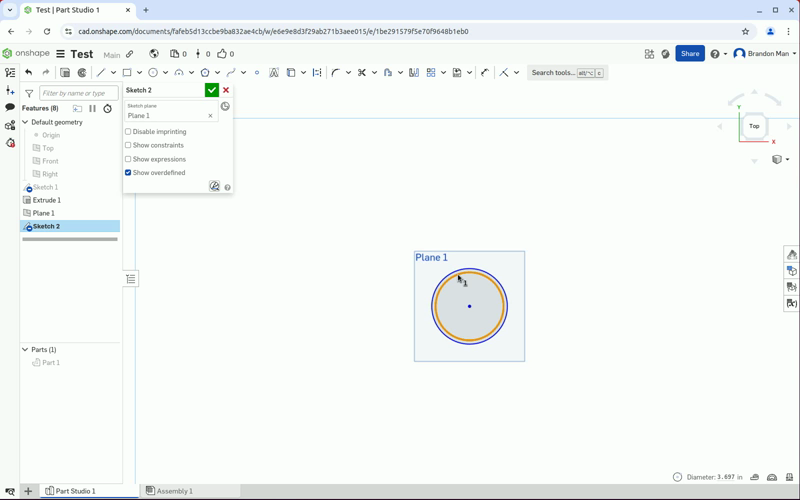
scroll(-6)
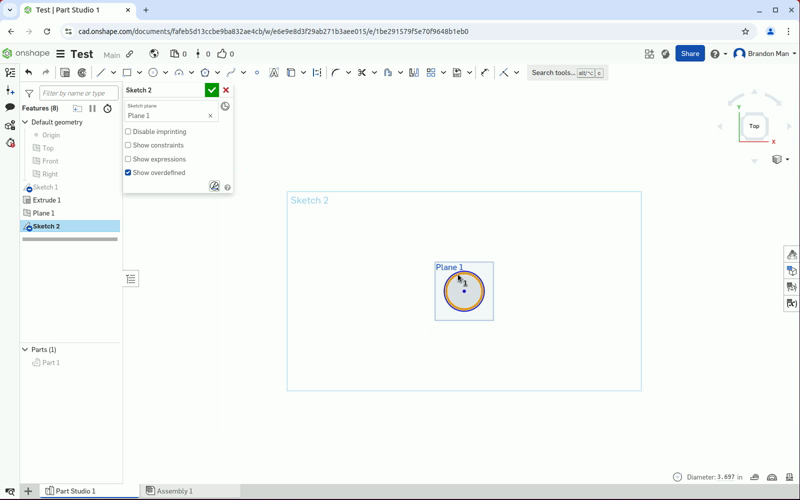
scroll(-6)
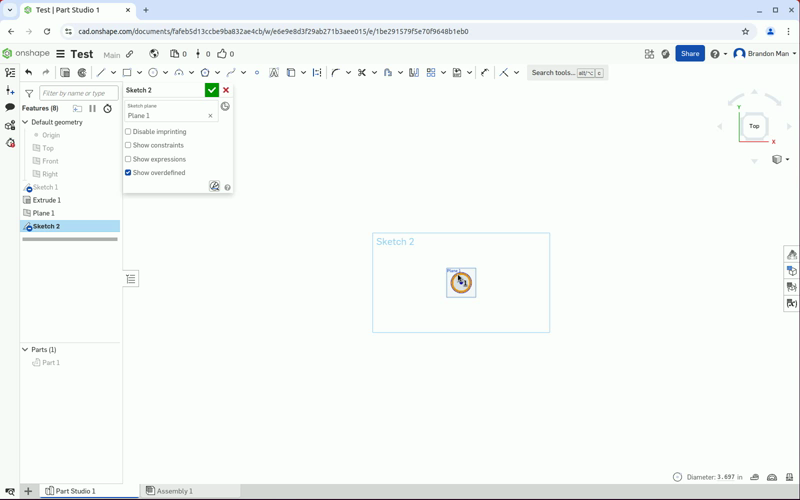
mouse_move(73, 352)
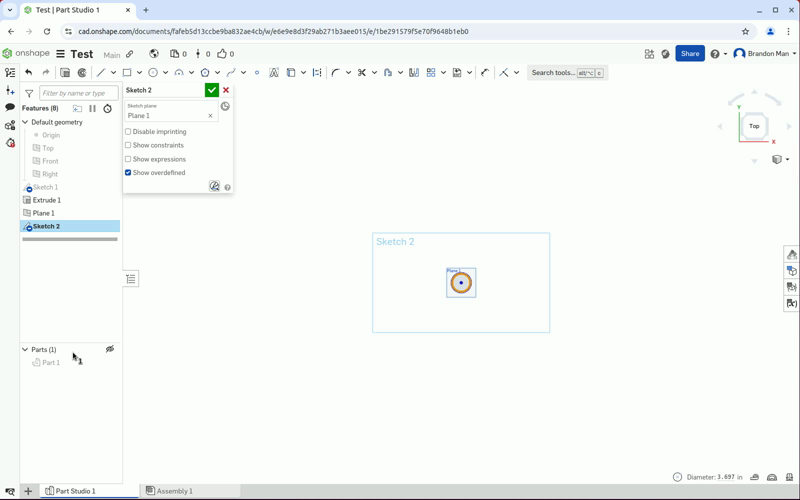
key(shift+y)
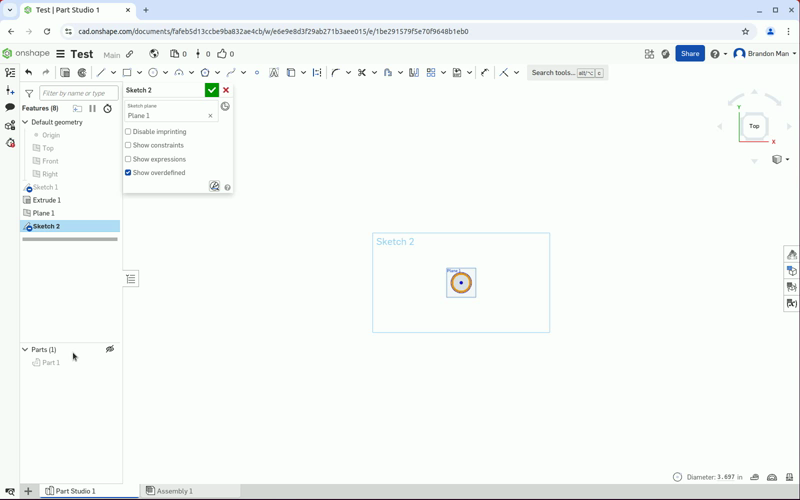
key(shift+e)
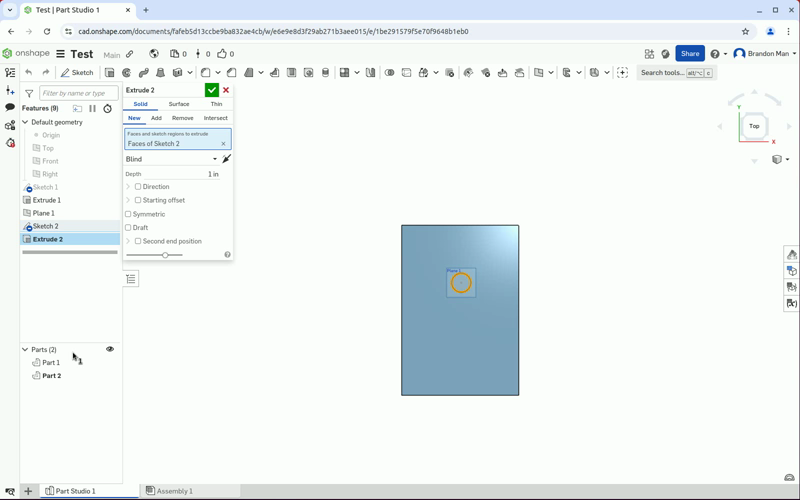
mouse_move(143, 106)
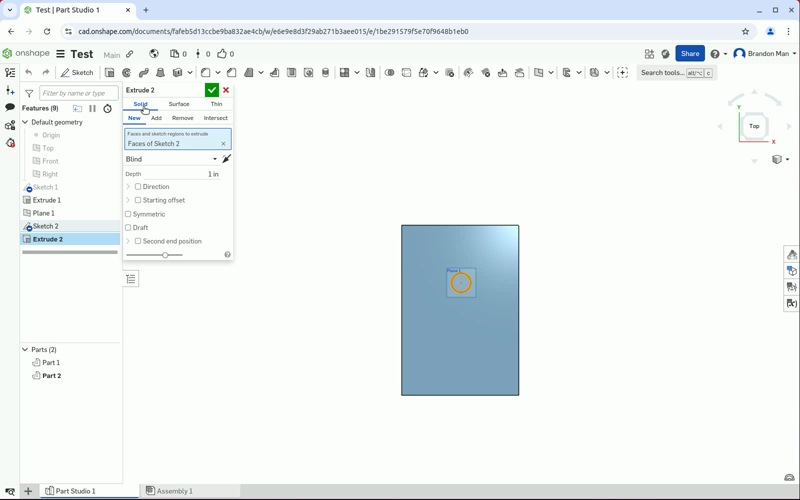
click(143, 106)
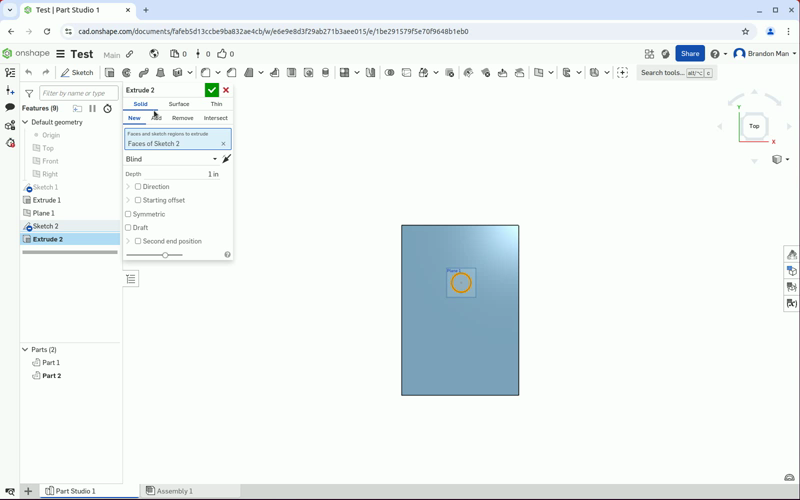
mouse_move(186, 120)
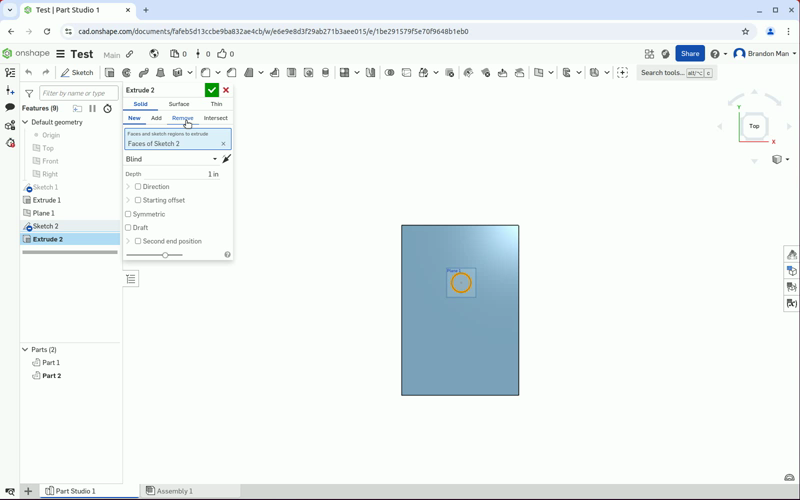
click(186, 120)
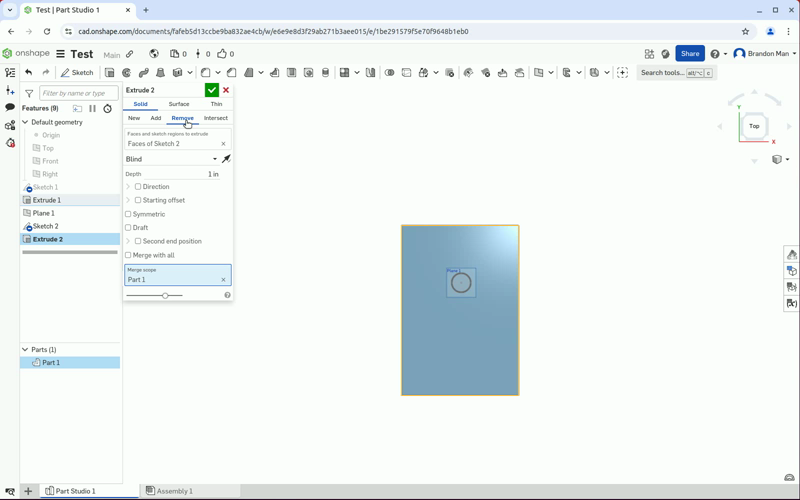
key(tab, 4)
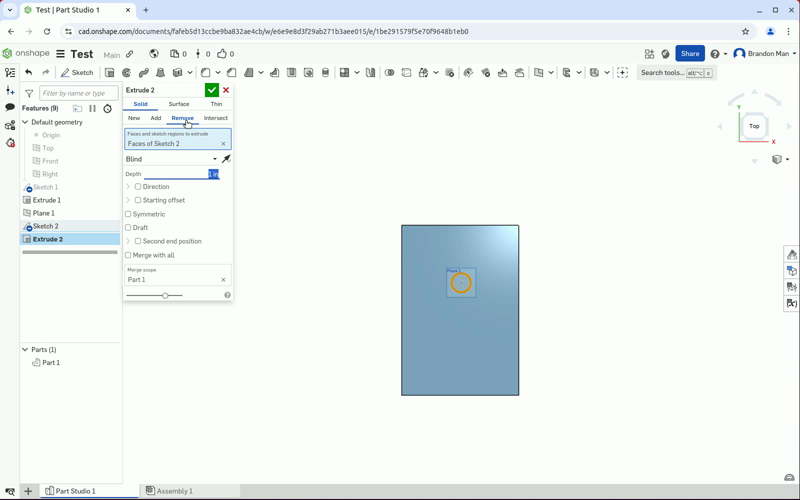
text(2.407)
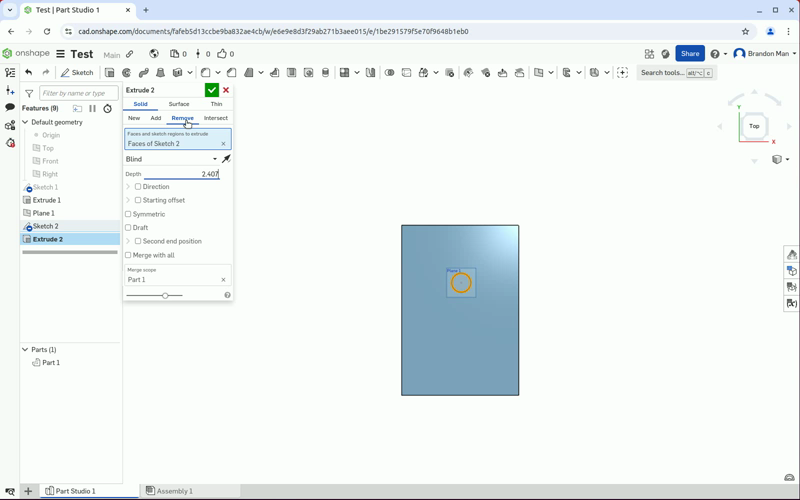
key(tab, 6)
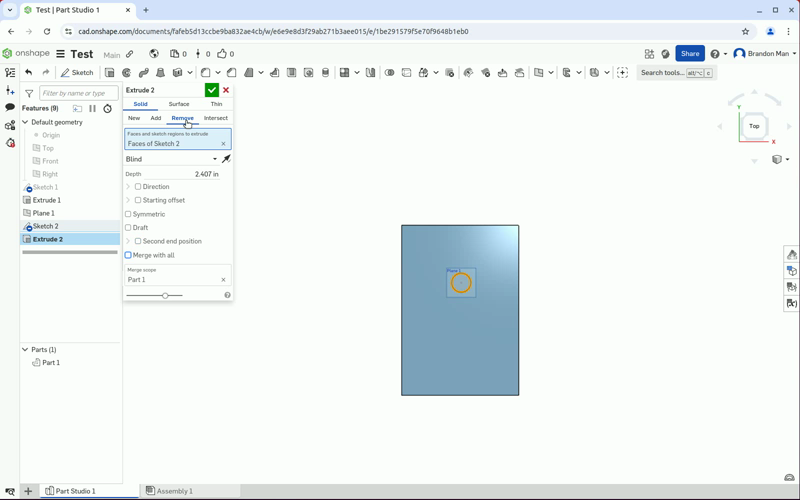
key(space)
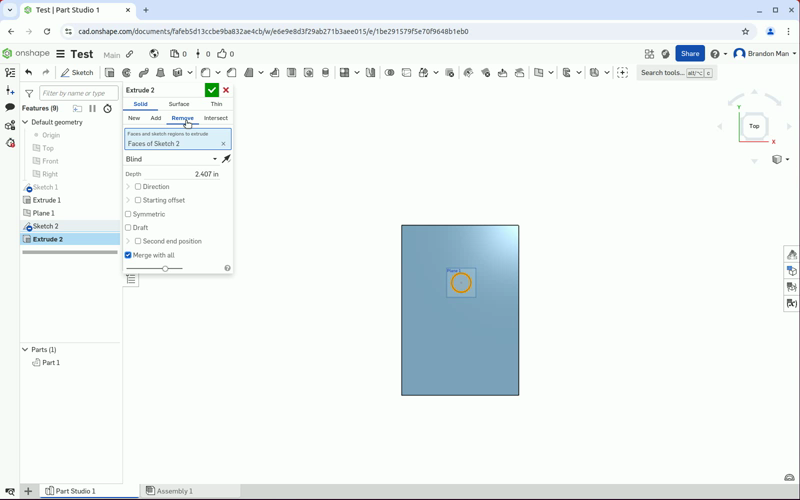
key(enter)
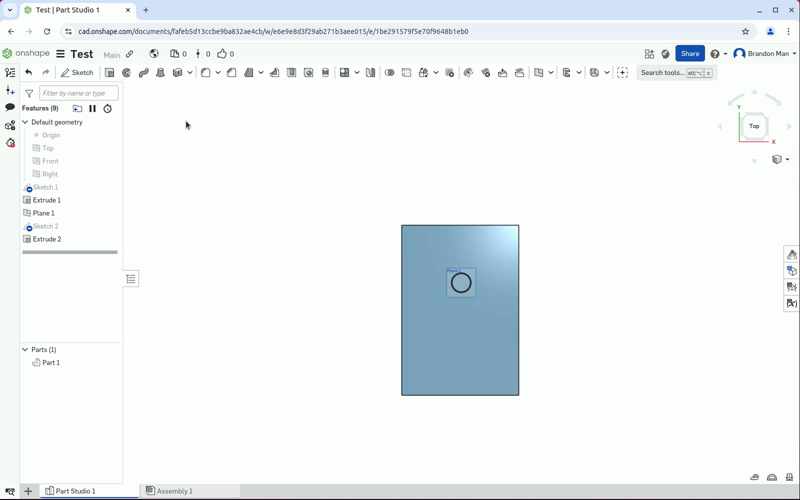
key(shift+h)
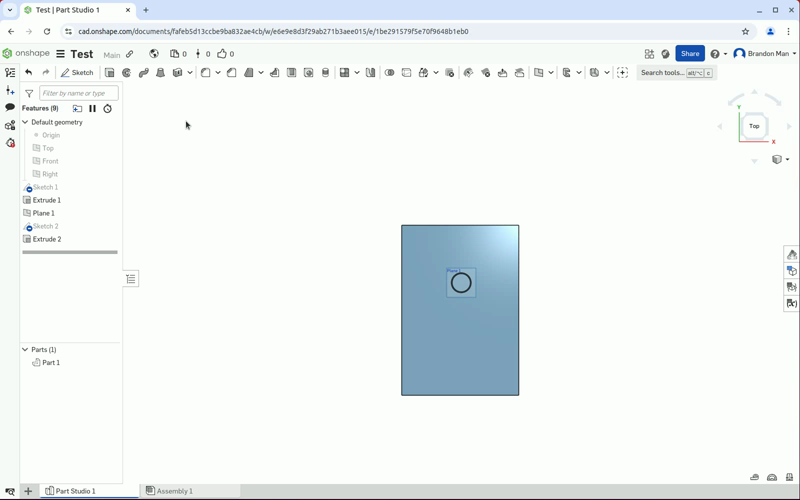
key(shift+h)
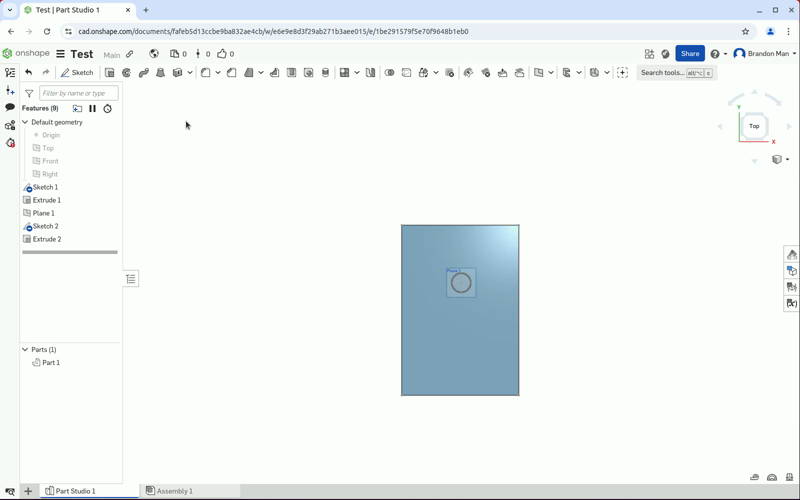
key(shift+7)
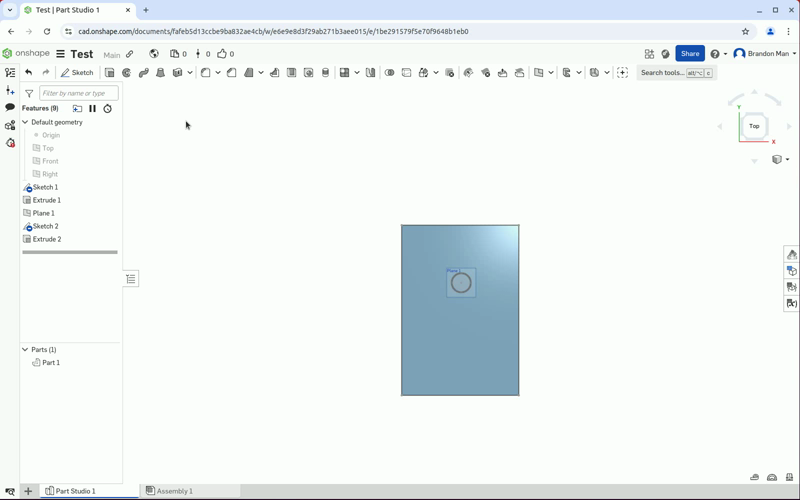
key(up, 3)
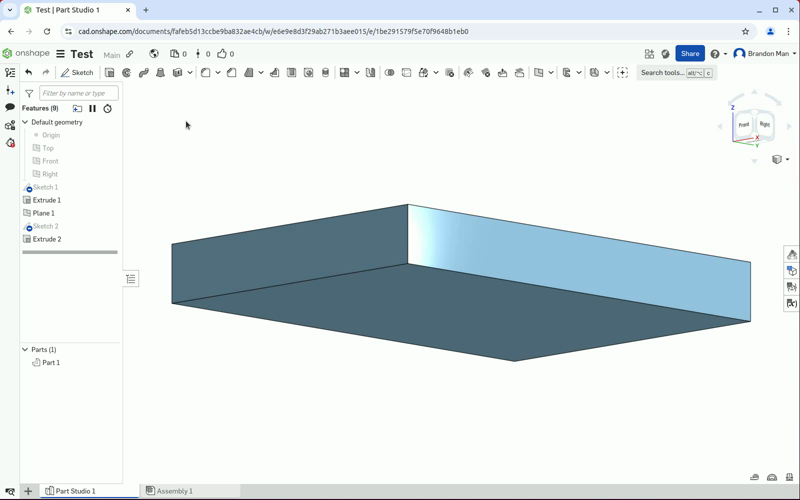
key(left, 3)
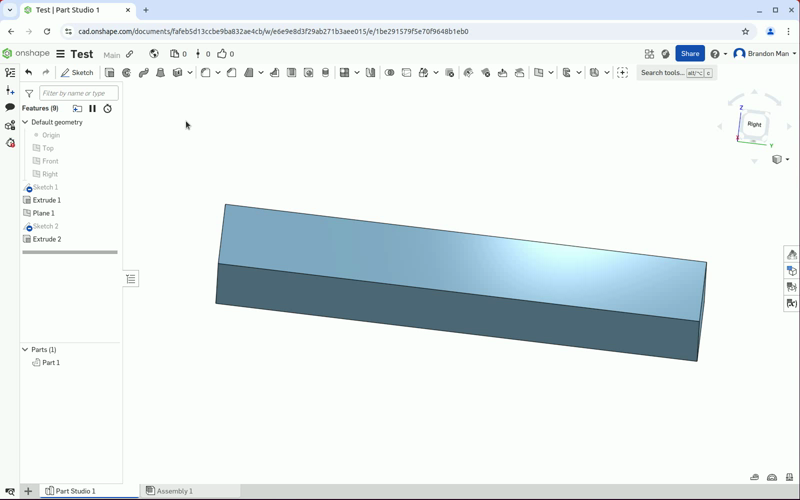
key(right, 3)
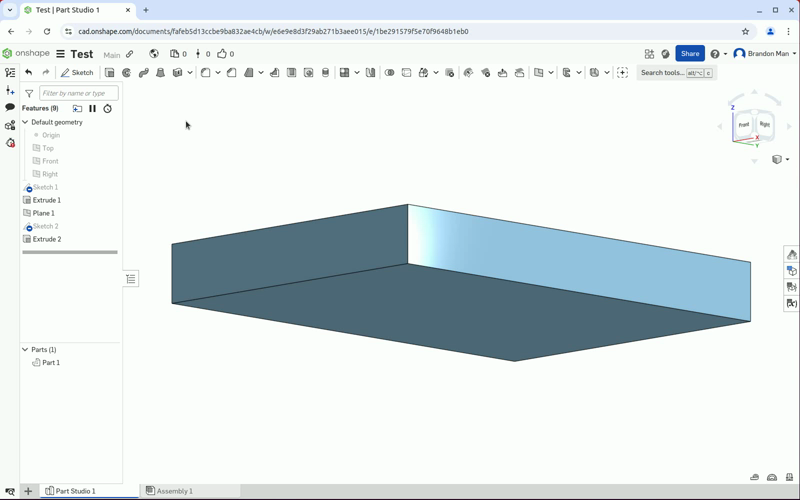
key(down, 3)
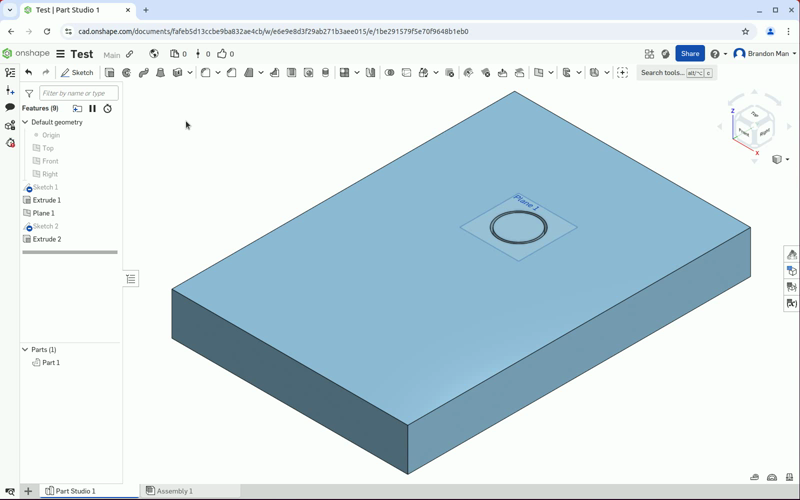
mouse_move(73, 189)
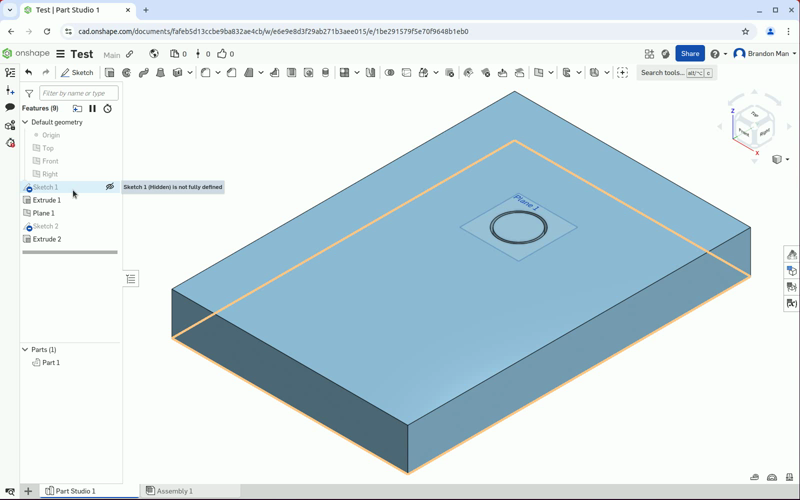
click(73, 189)